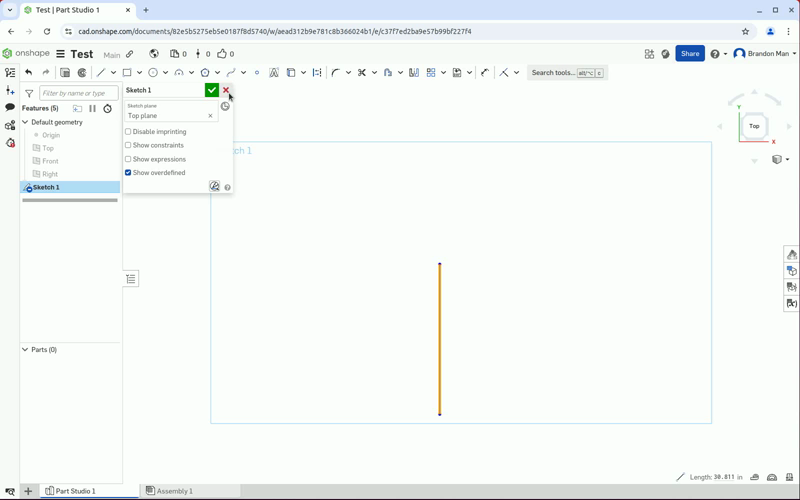
key(shift+h)
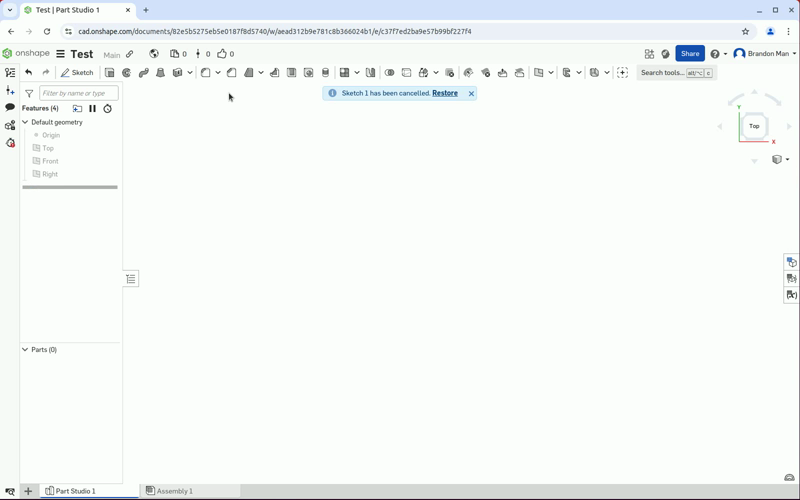
mouse_move(73, 352)
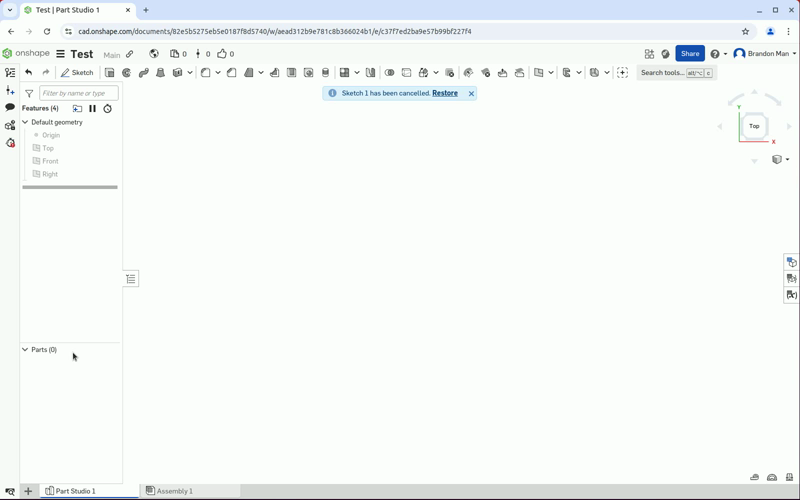
key(y)
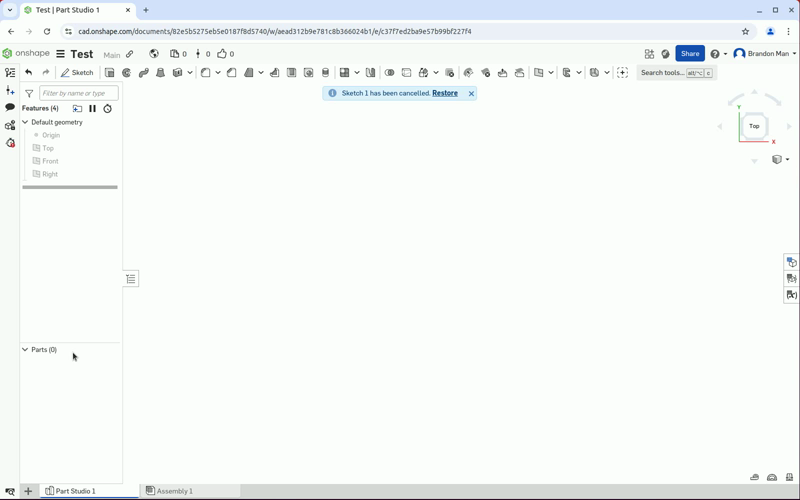
key(shift+p)
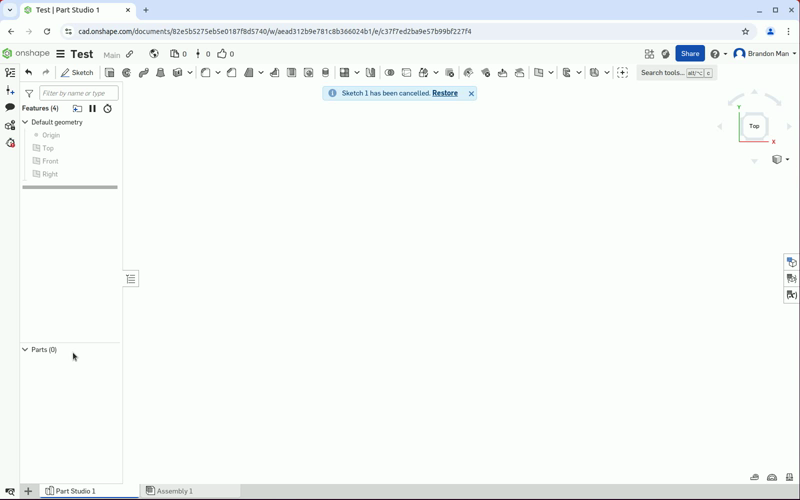
key(space)
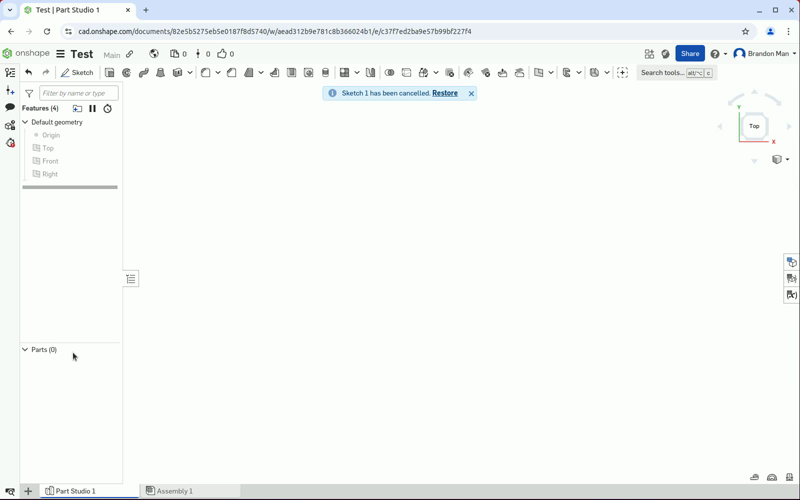
key_down(shift)
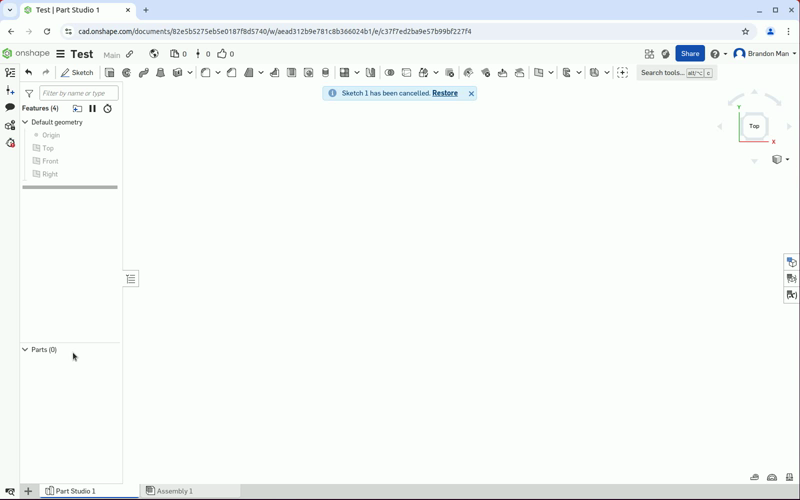
key(up)
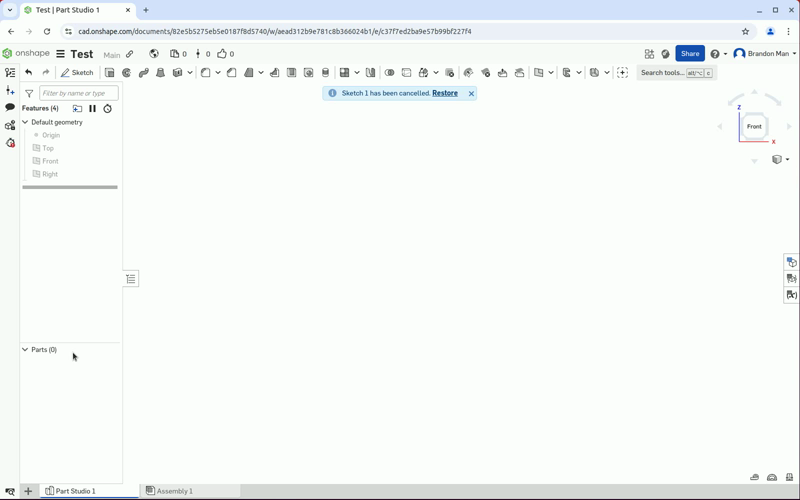
key_up(shift)
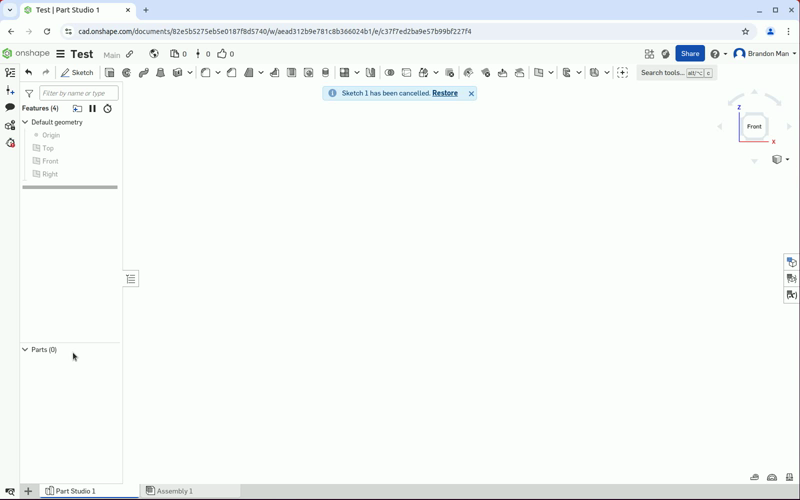
mouse_move(73, 352)
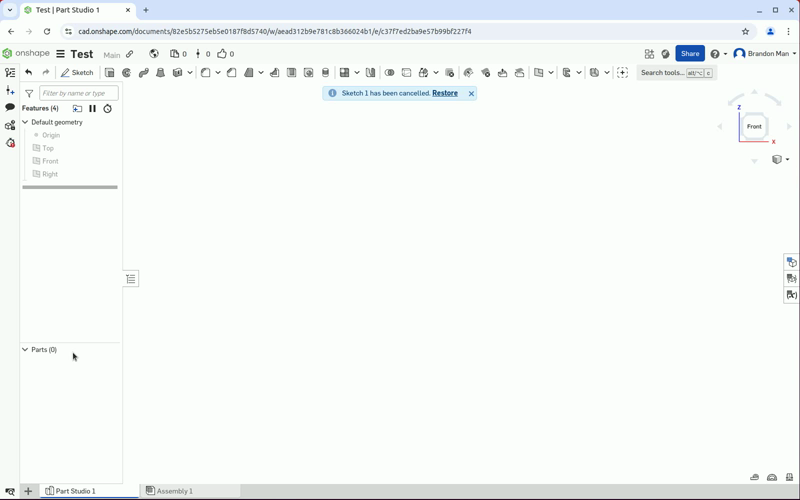
key(shift+y)
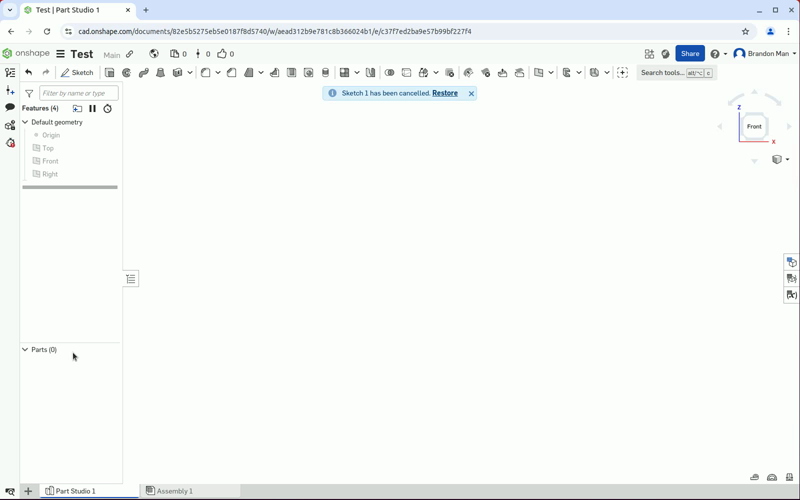
key(shift+s)
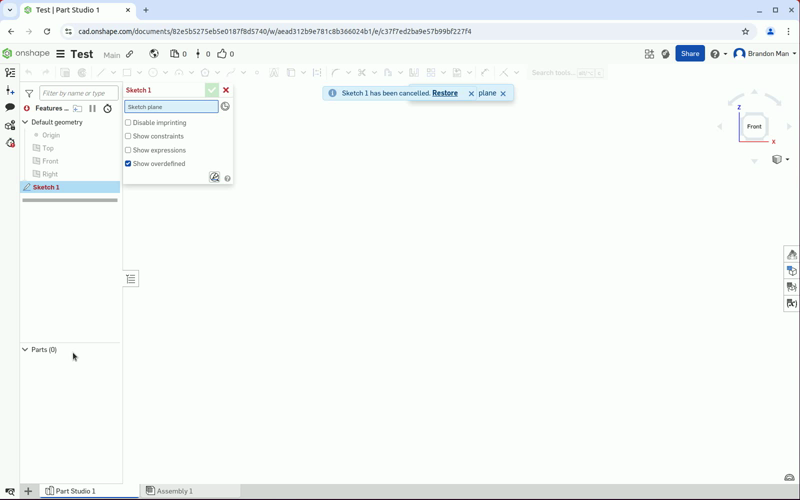
mouse_move(73, 163)
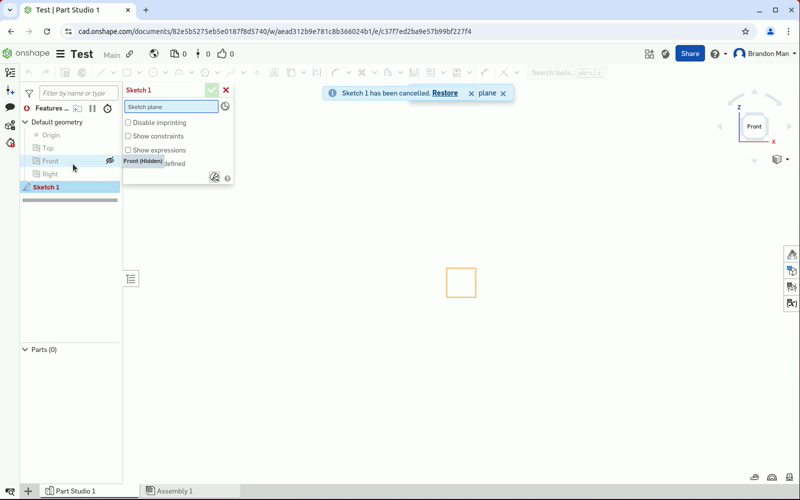
click(73, 163)
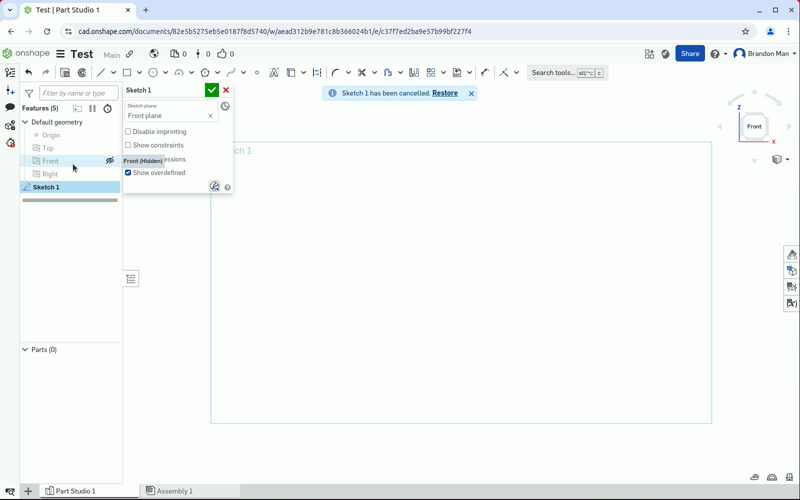
mouse_move(73, 352)
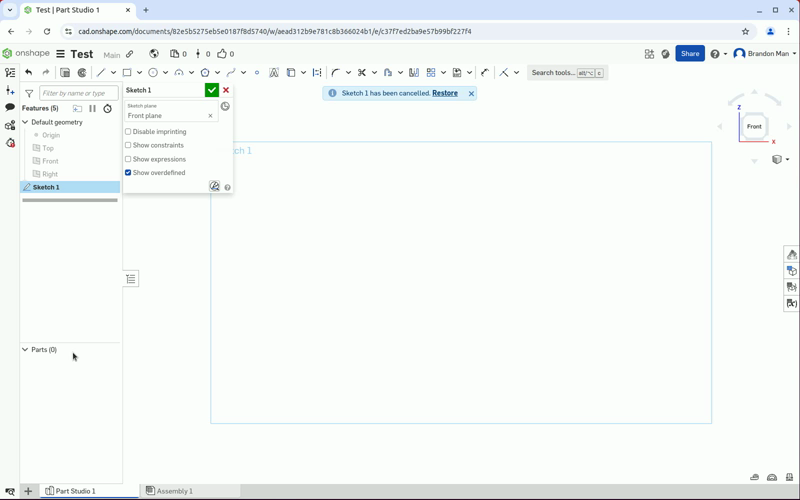
key(y)
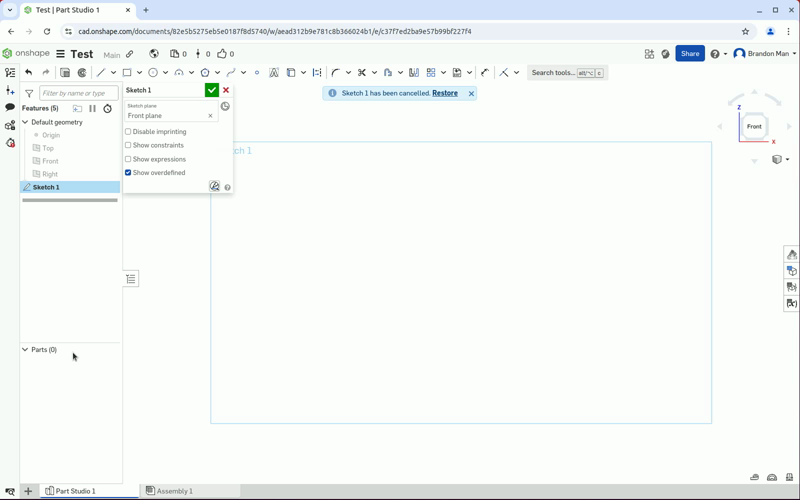
key(l)
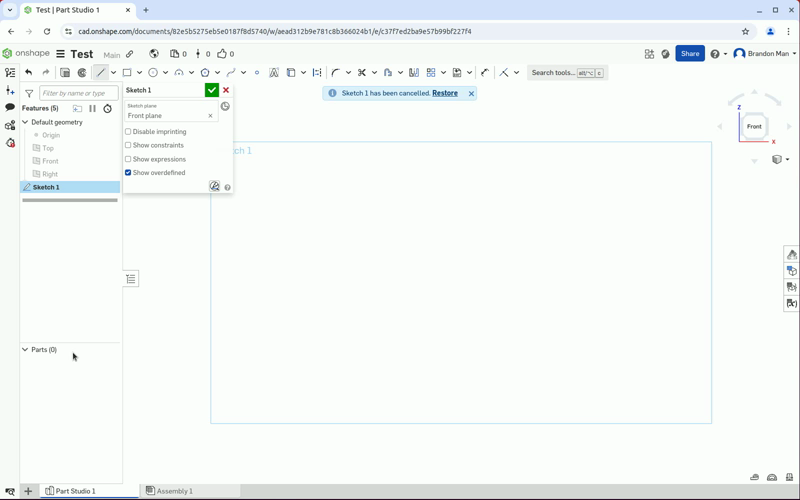
key_down(shift)
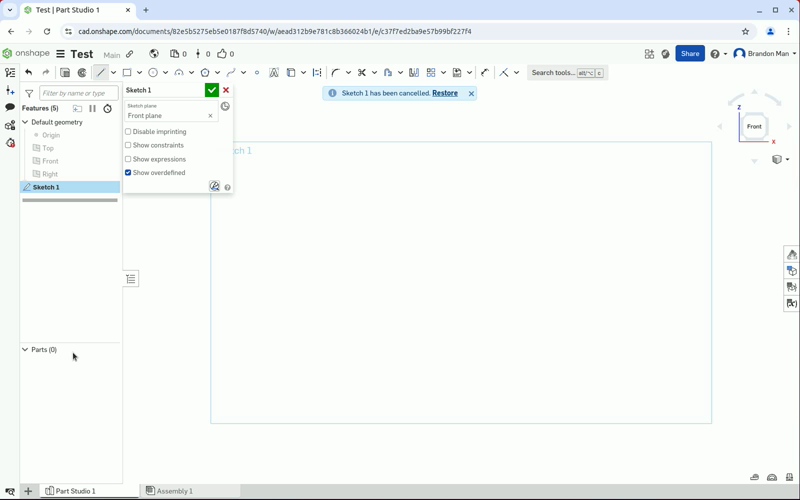
mouse_move(348, 287)
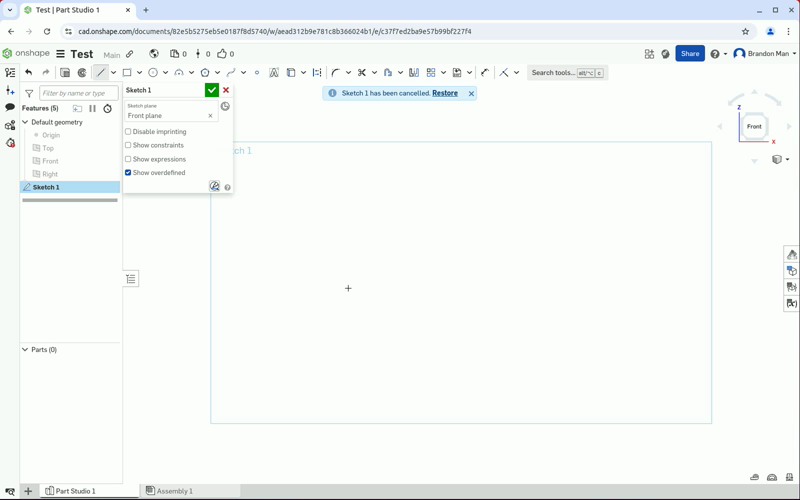
click(348, 287)
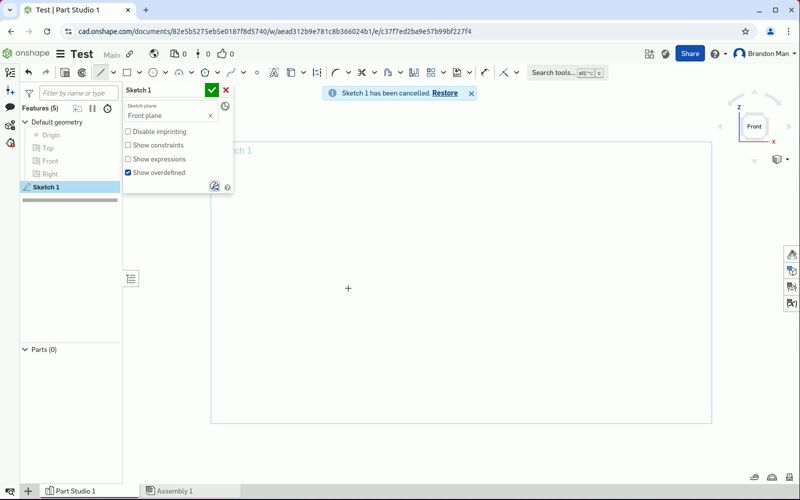
key_up(shift)
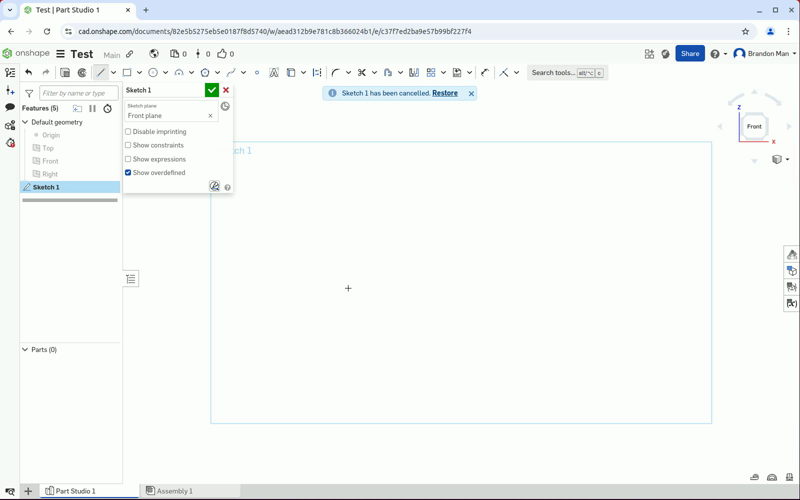
key_down(shift)
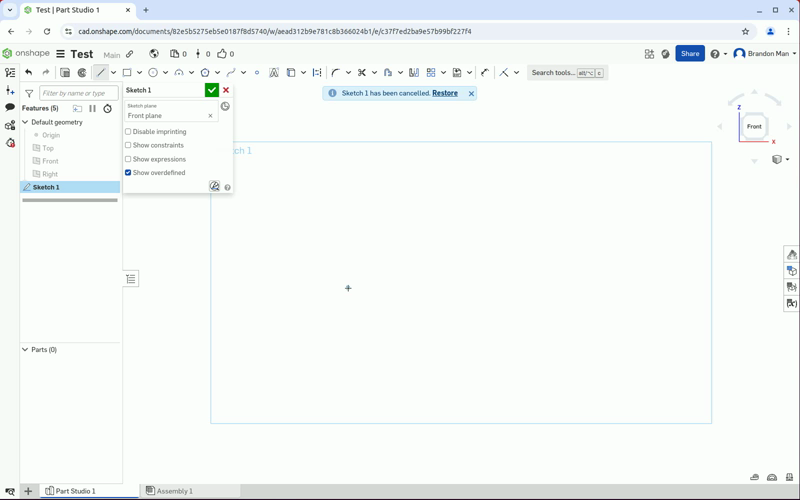
mouse_move(572, 287)
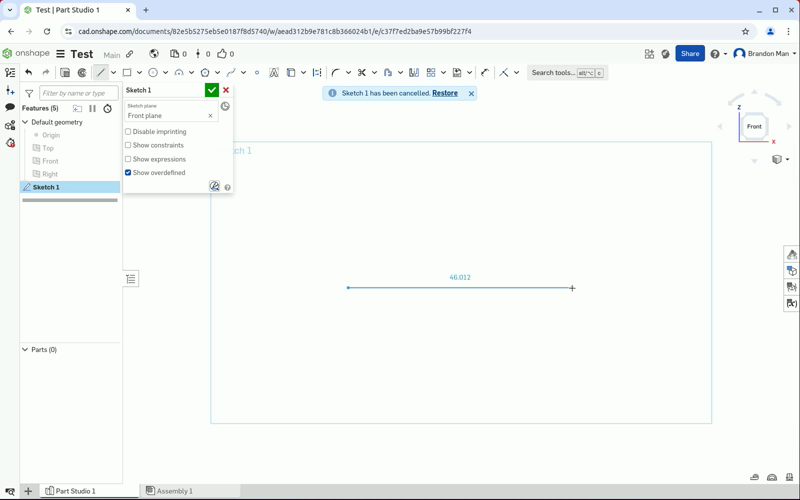
click(572, 287)
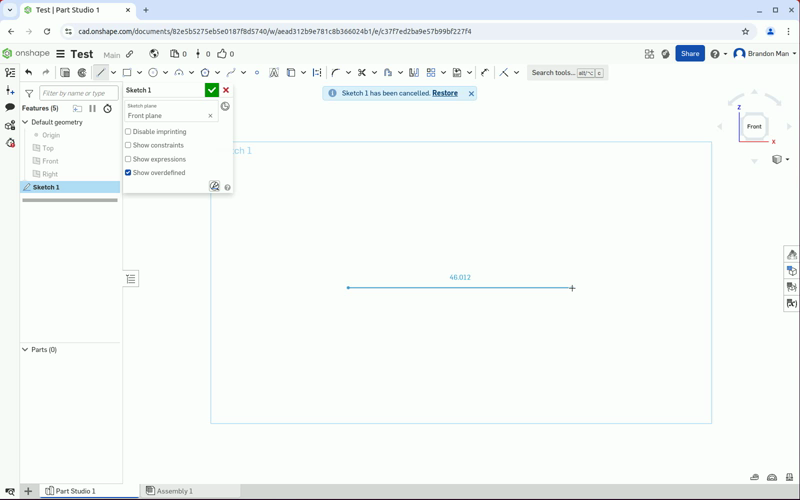
key_up(shift)
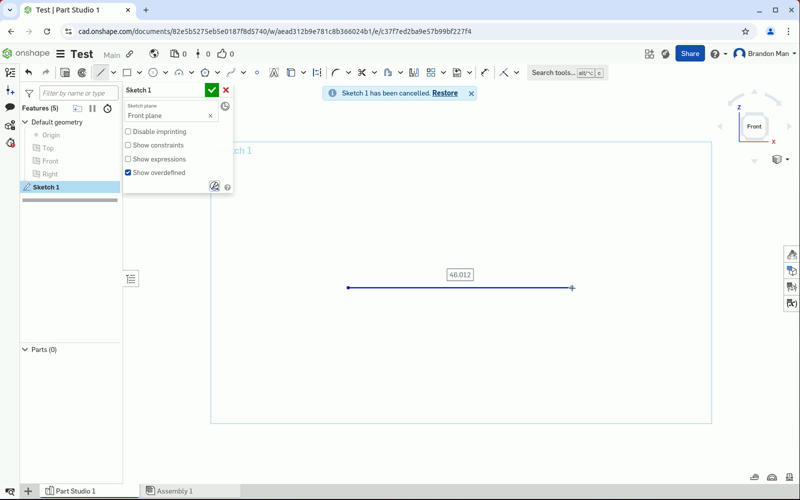
key_down(shift)
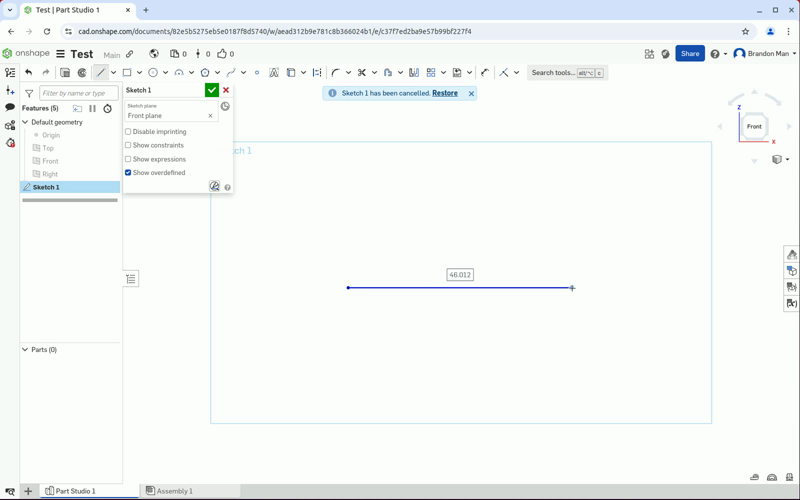
mouse_move(589, 287)
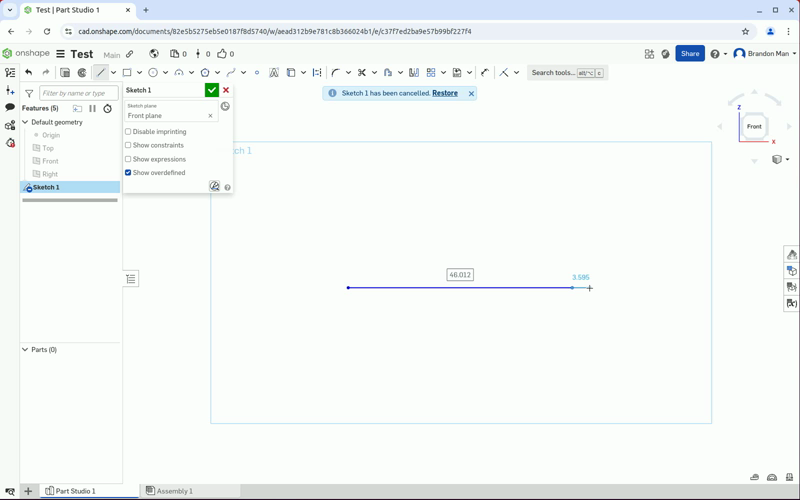
mouse_move(572, 278)
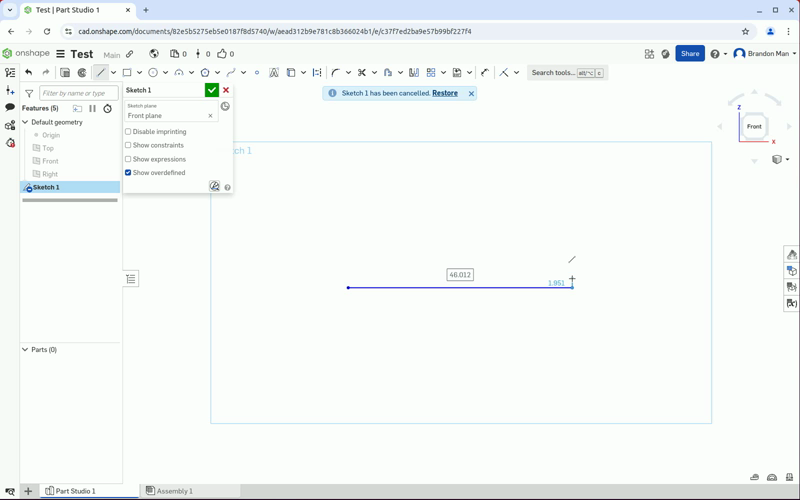
click(572, 278)
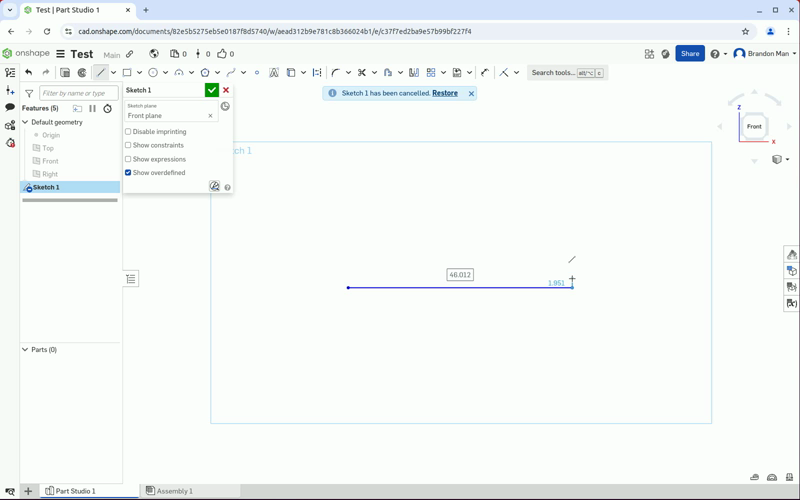
key_up(shift)
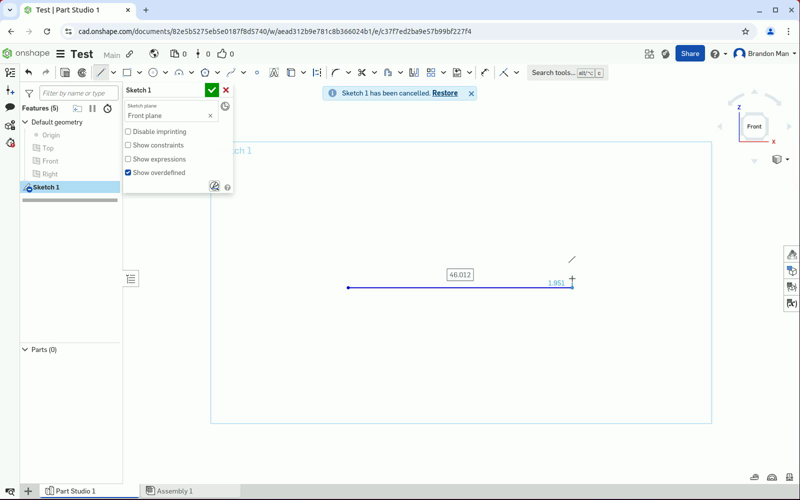
key_down(shift)
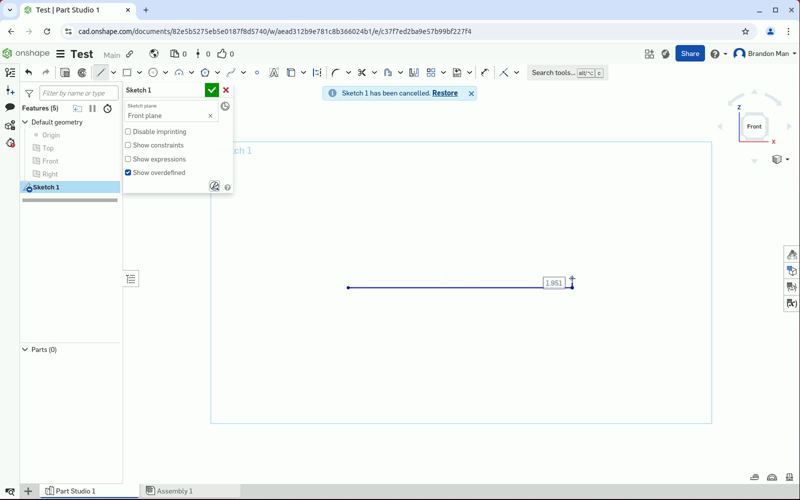
mouse_move(348, 278)
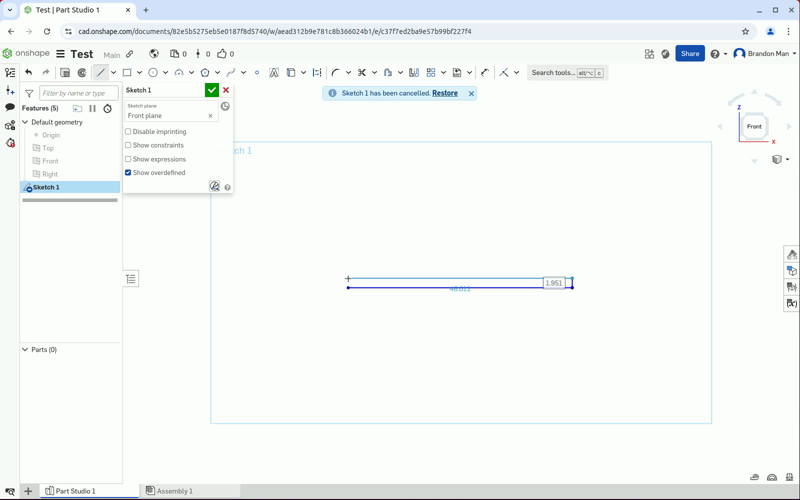
click(348, 278)
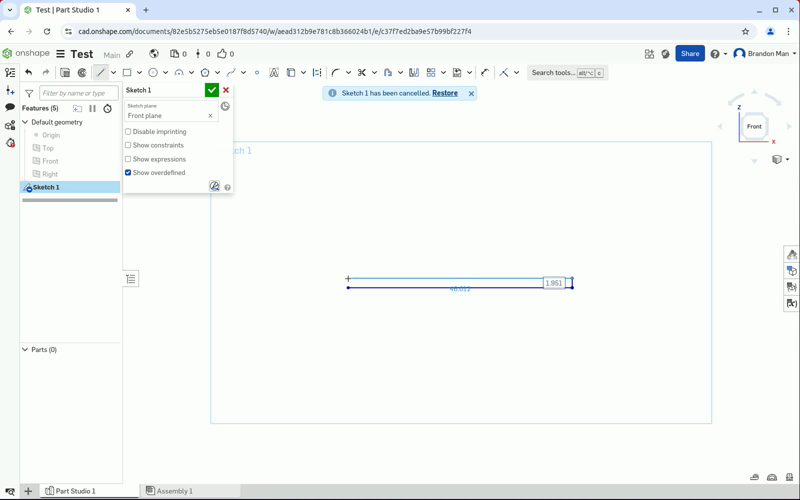
key_up(shift)
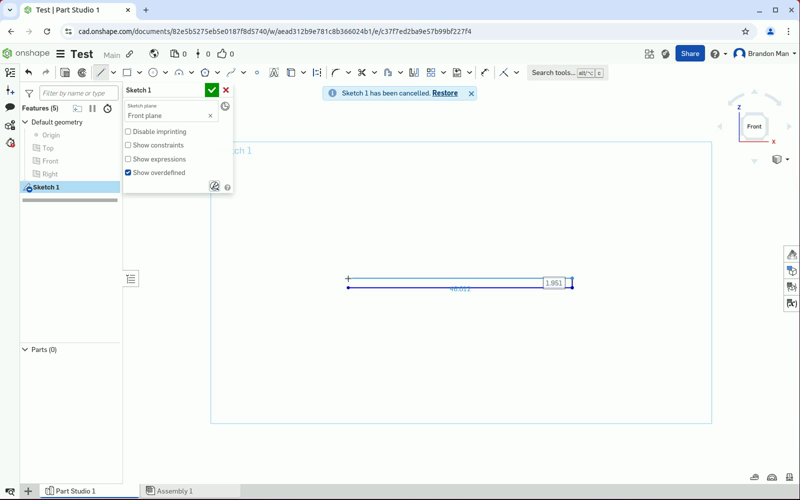
mouse_move(378, 278)
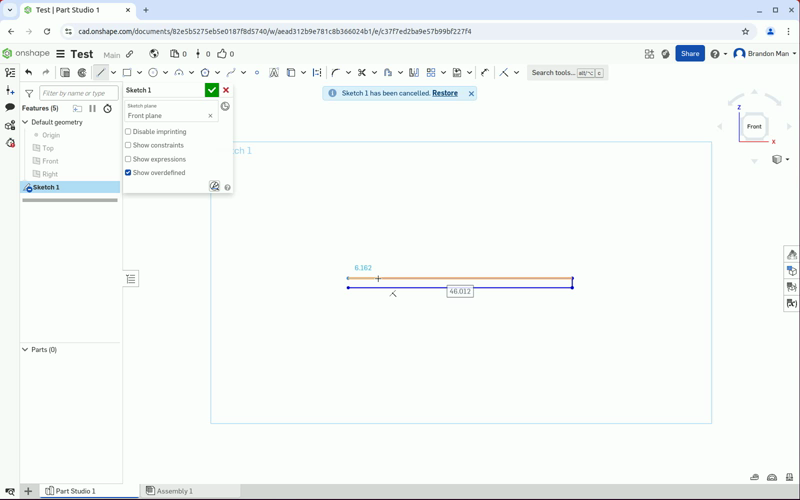
key_down(shift)
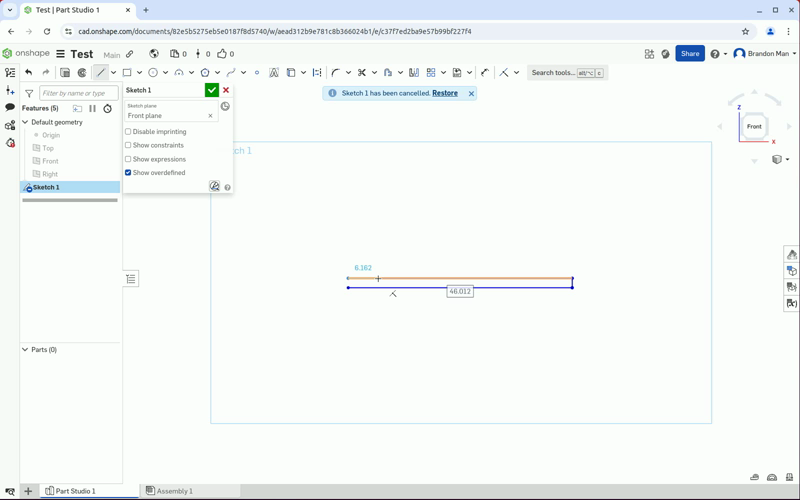
mouse_move(348, 287)
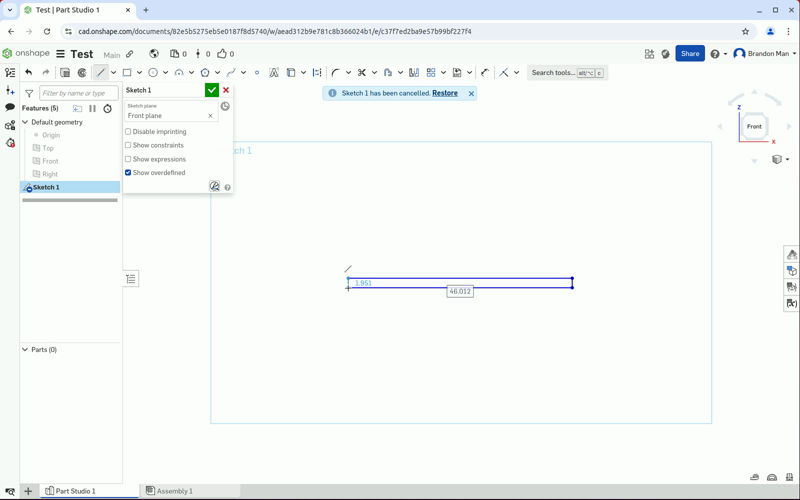
key_up(shift)
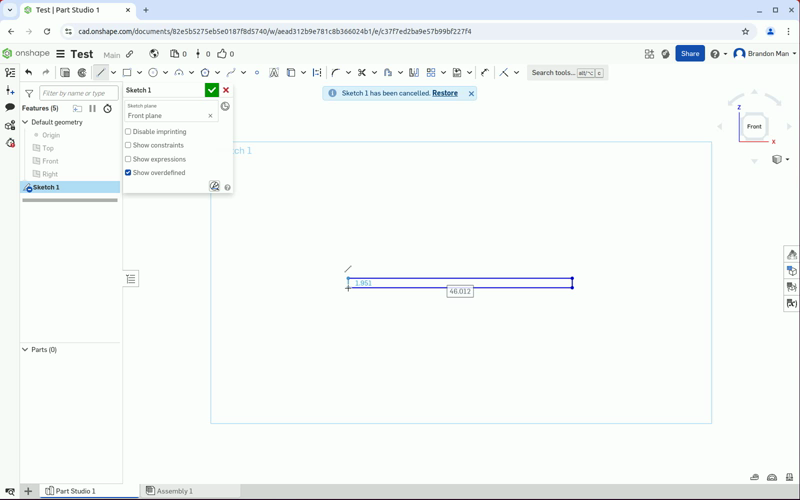
click(348, 287)
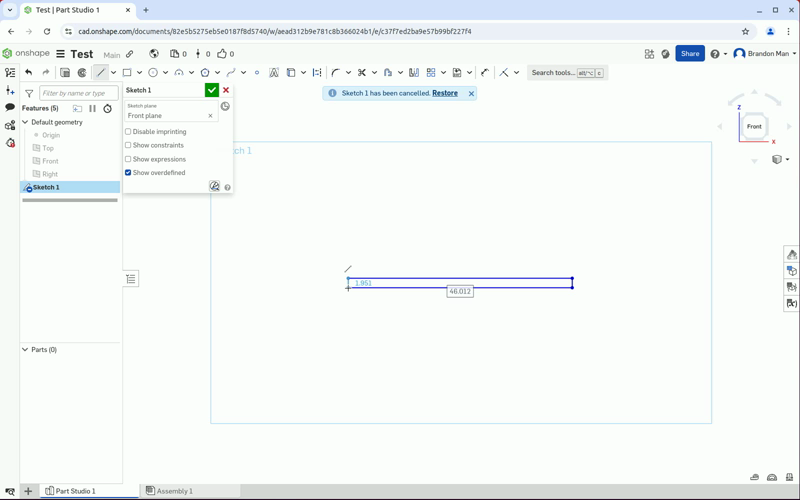
key(esc)
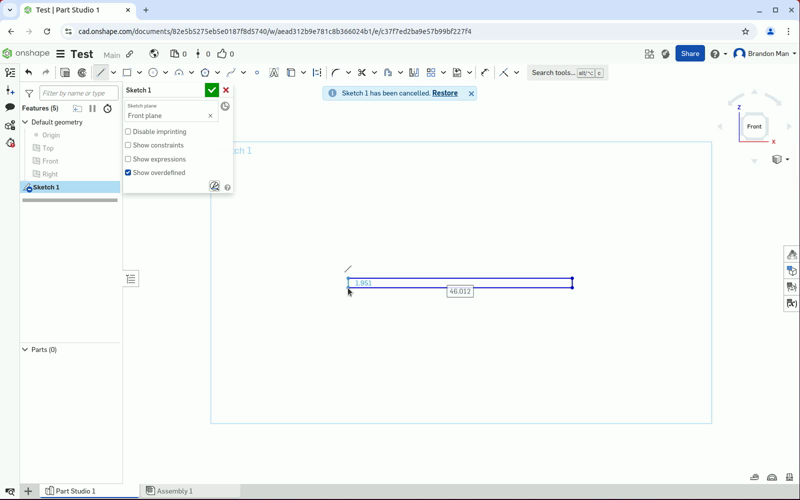
mouse_move(417, 284)
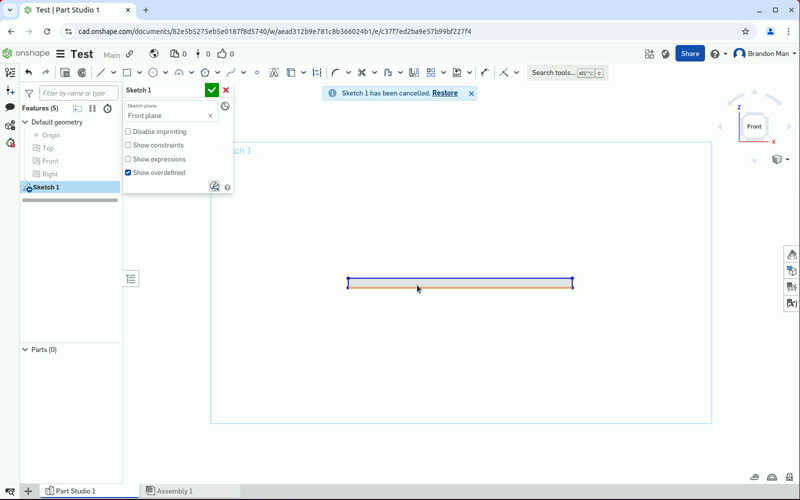
click(417, 284)
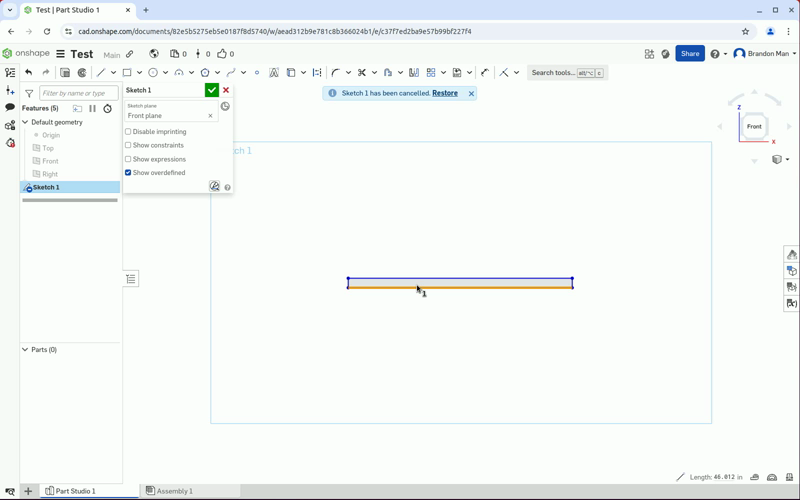
mouse_move(73, 352)
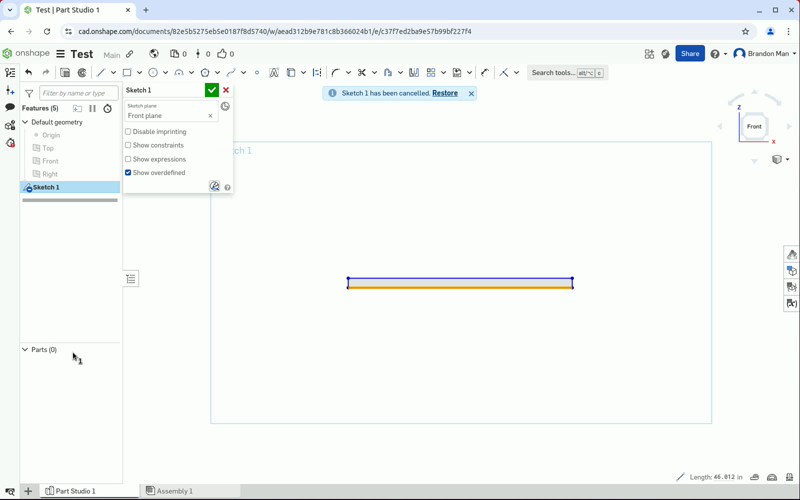
key(shift+y)
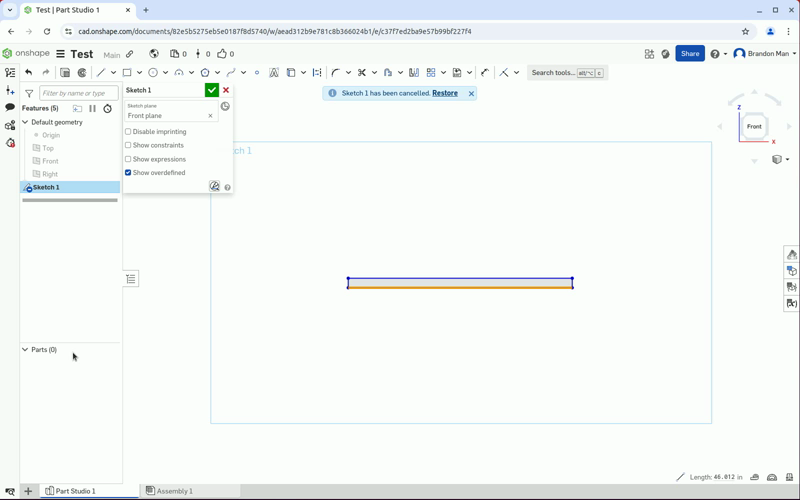
key(shift+e)
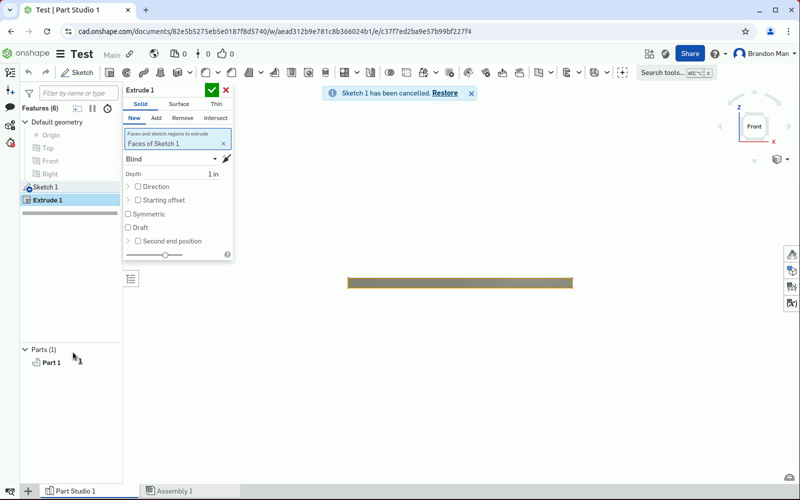
mouse_move(143, 106)
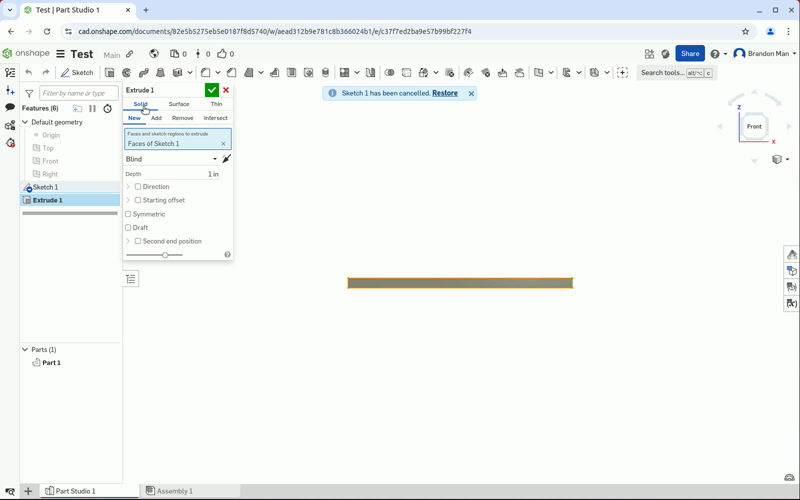
click(143, 106)
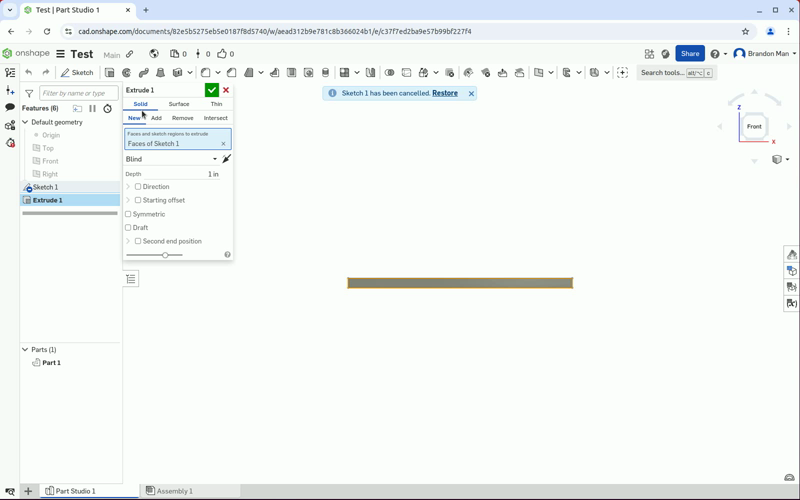
mouse_move(137, 120)
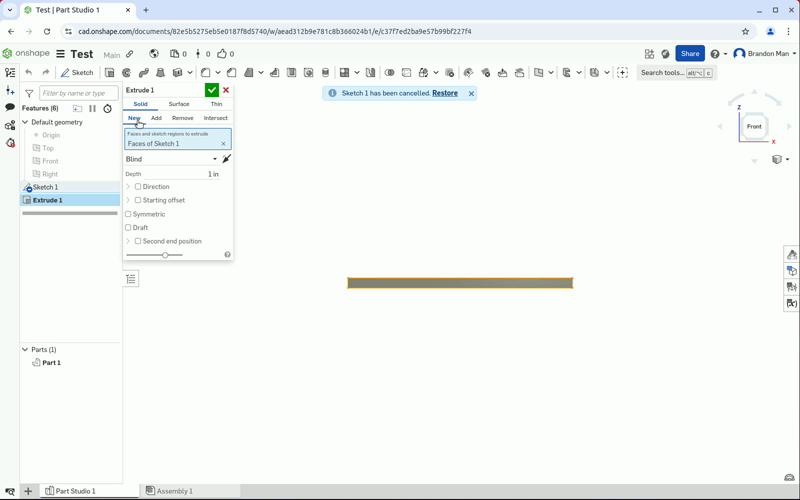
click(137, 120)
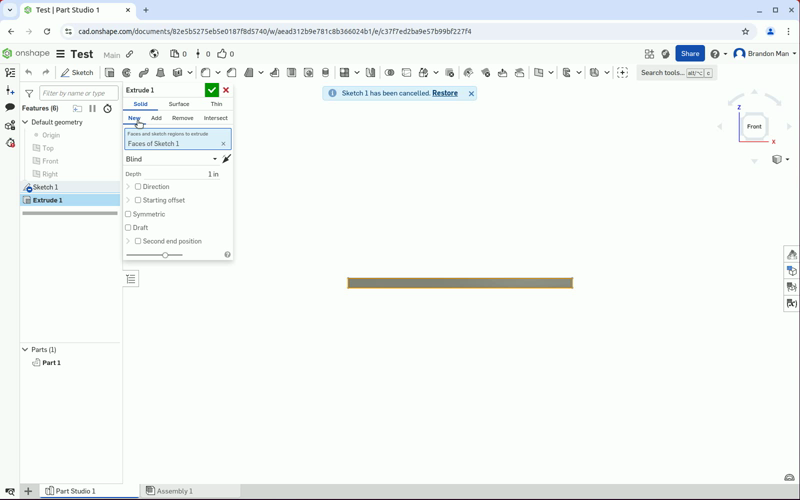
key(tab, 4)
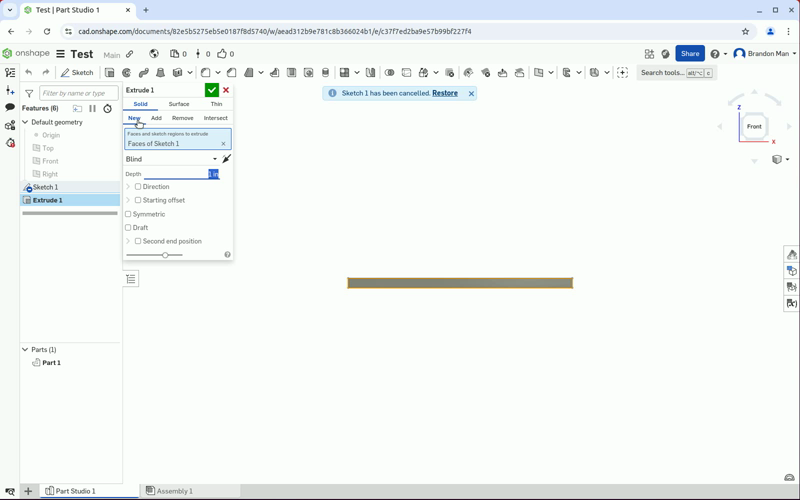
text(1.926)
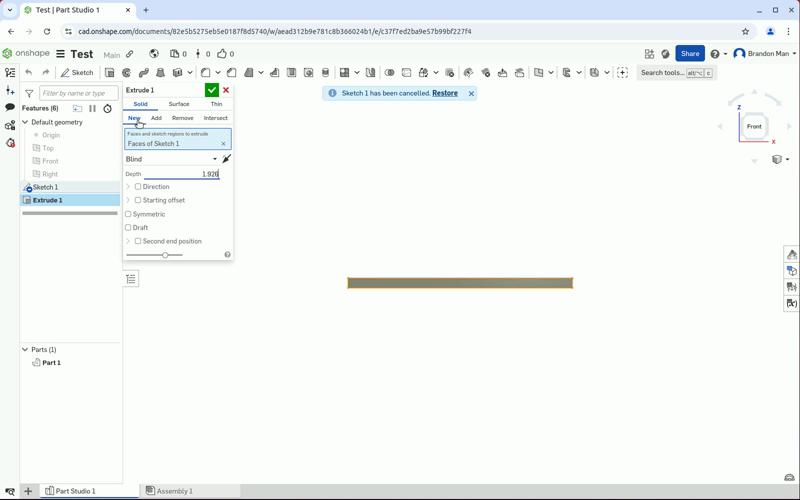
key(tab, 3)
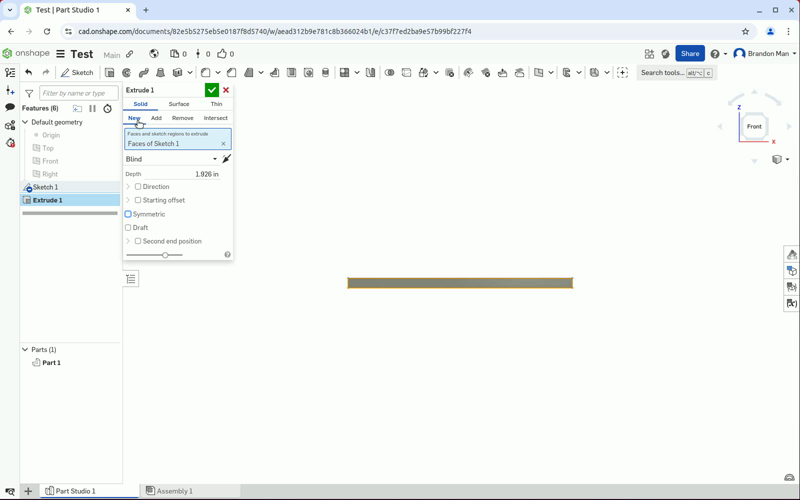
key(space)
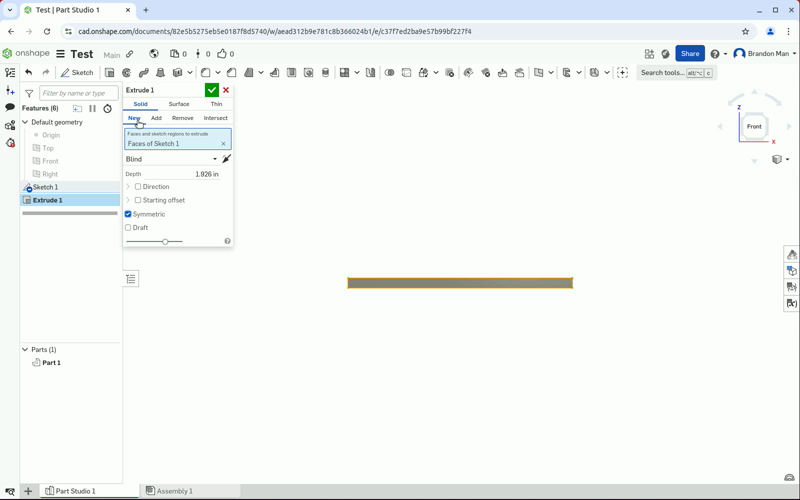
key(enter)
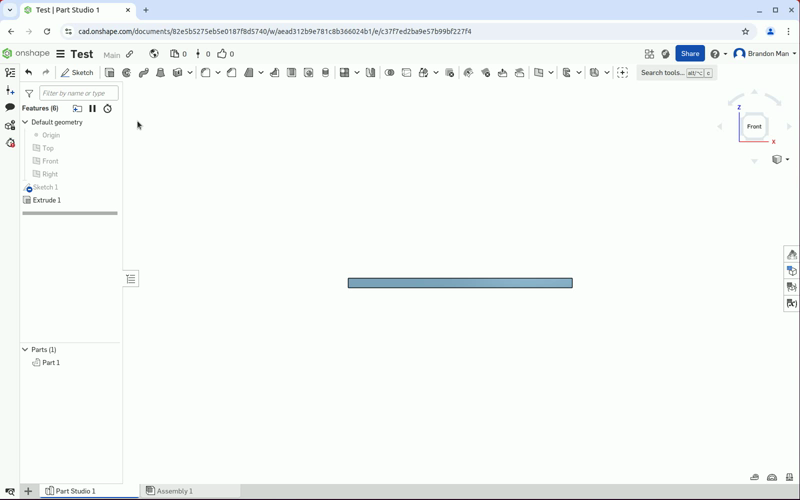
key(shift+h)
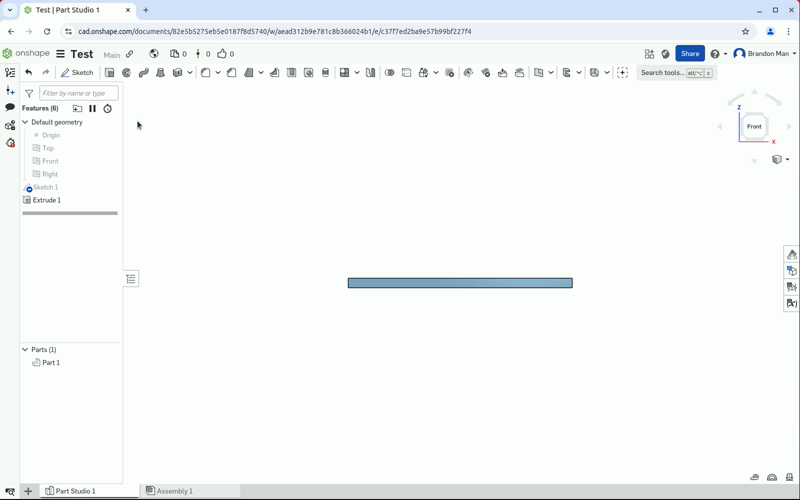
key(shift+h)
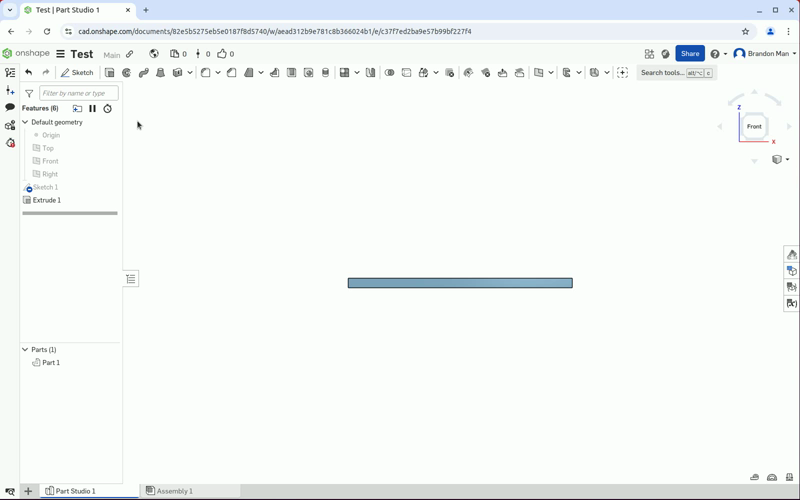
mouse_move(73, 189)
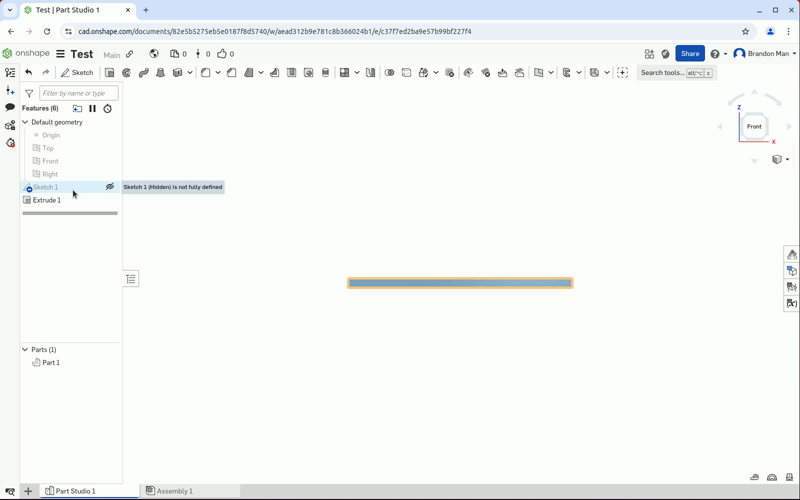
click(73, 189)
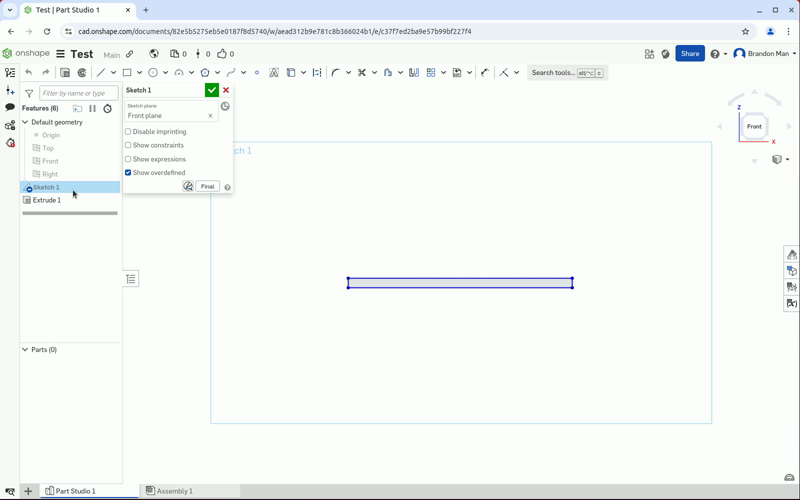
mouse_move(229, 92)
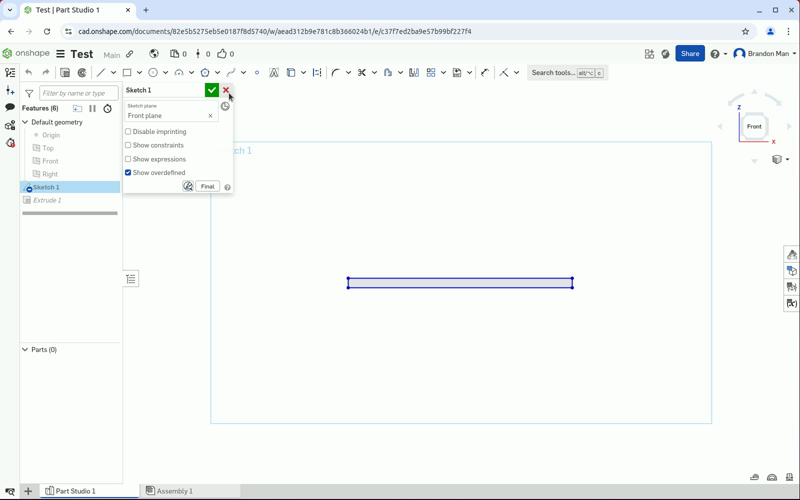
click(229, 92)
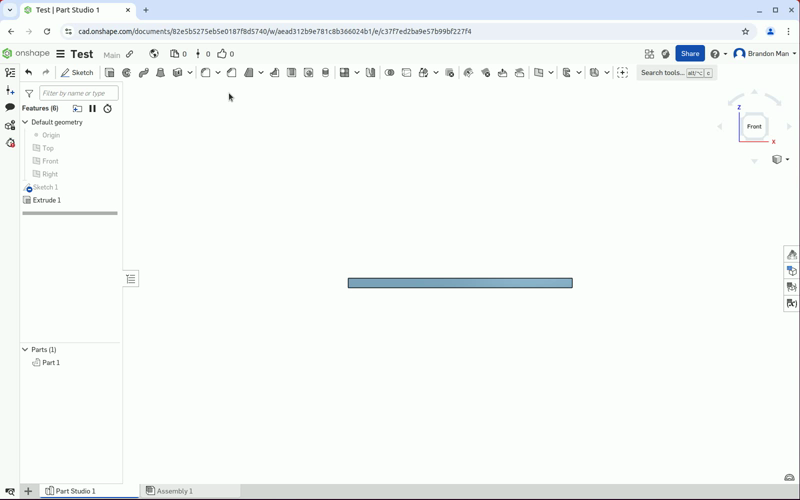
mouse_move(73, 352)
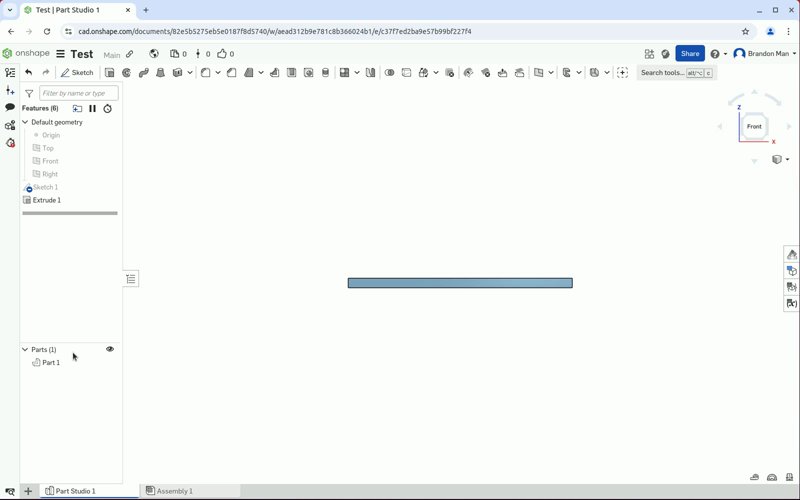
key(y)
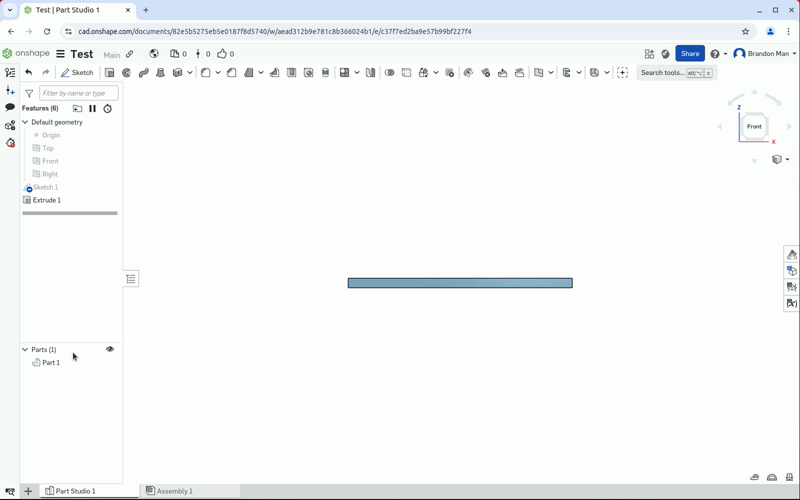
key(shift+p)
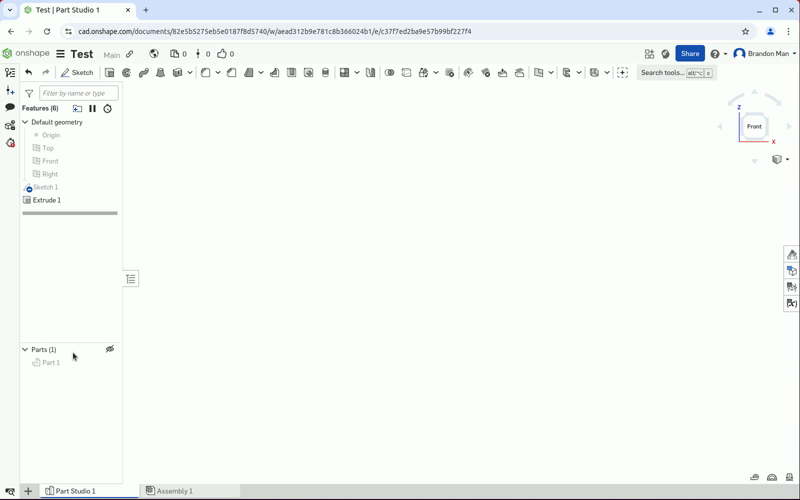
key(space)
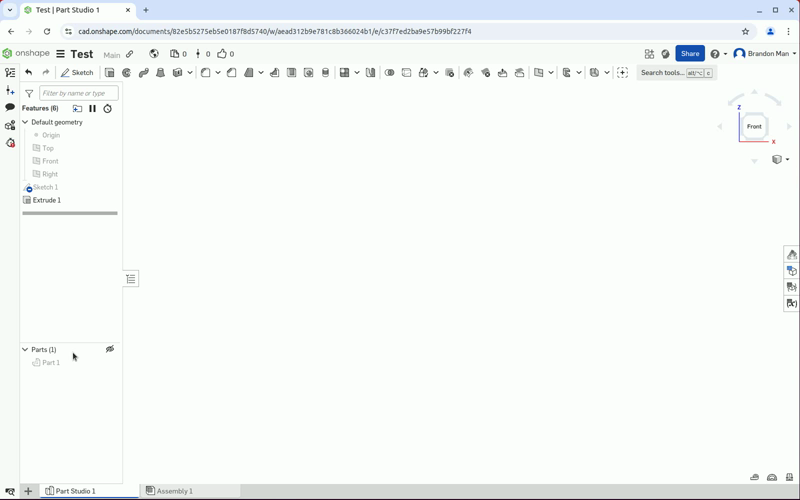
key_down(shift)
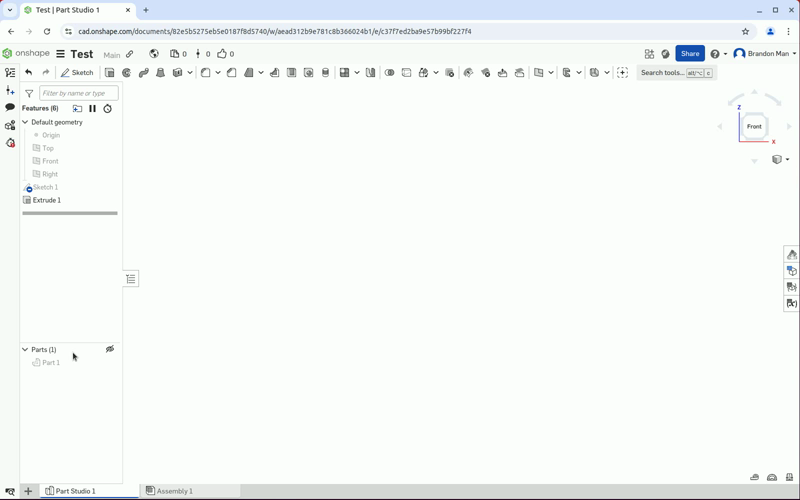
key(left)
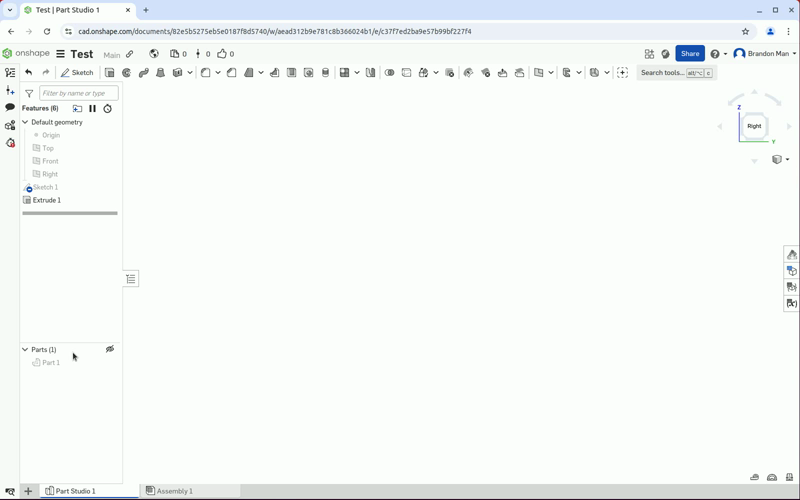
key_up(shift)
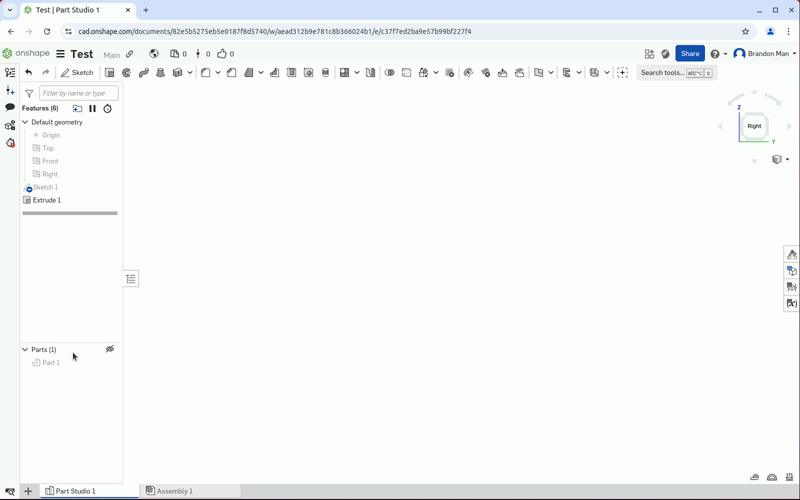
mouse_move(73, 352)
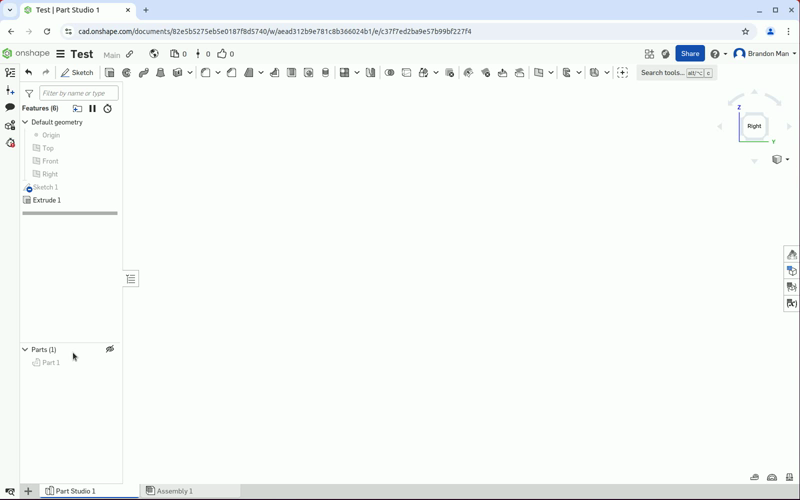
key(shift+y)
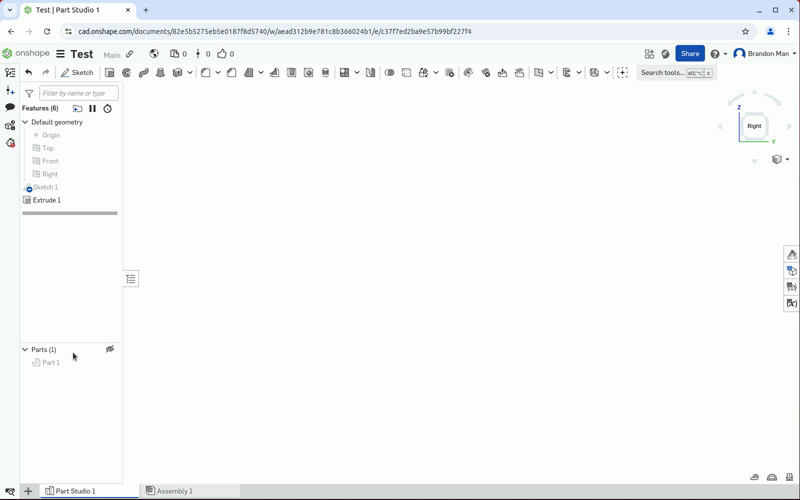
key(shift+s)
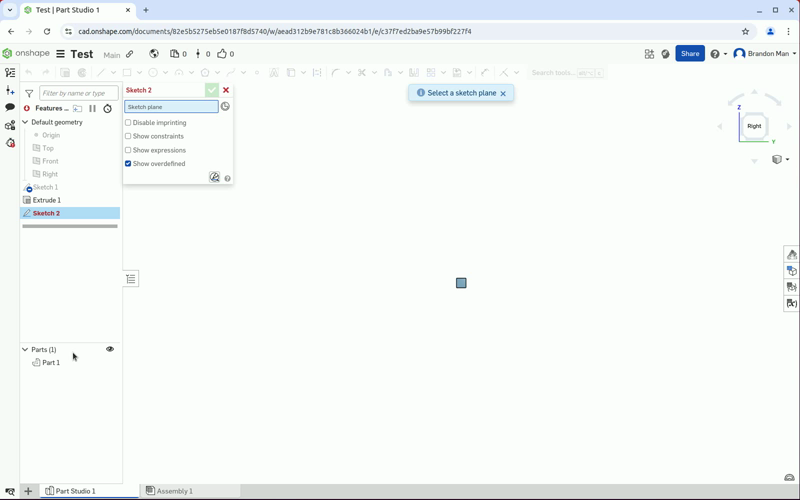
mouse_move(73, 176)
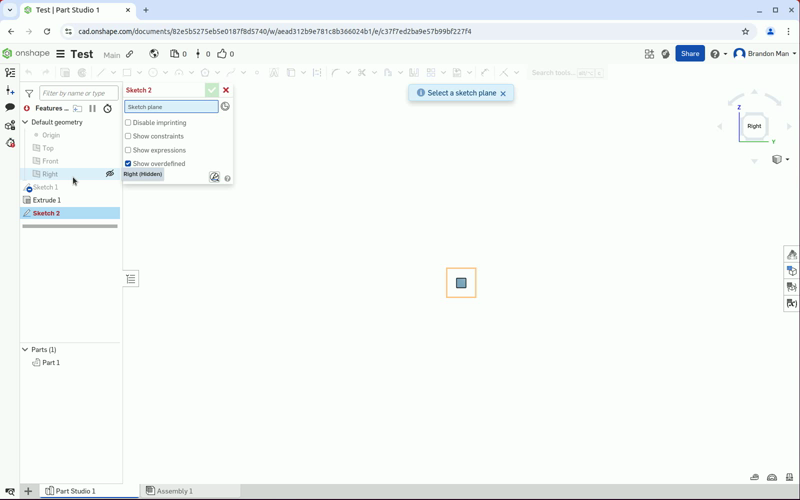
click(73, 176)
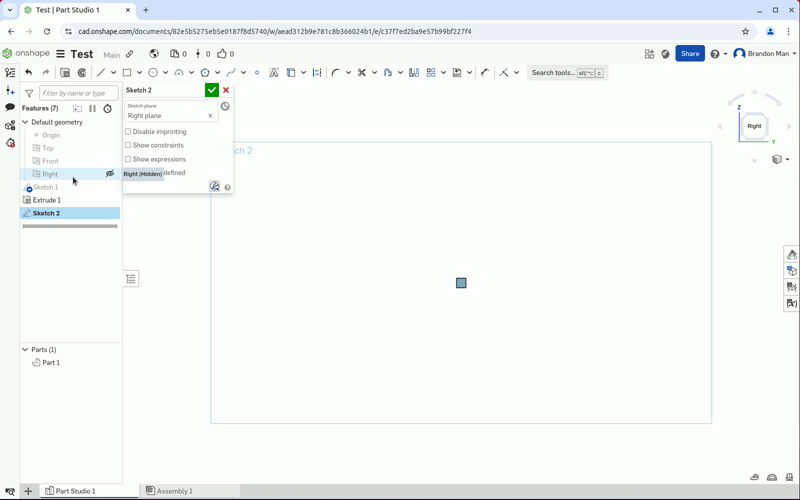
mouse_move(73, 352)
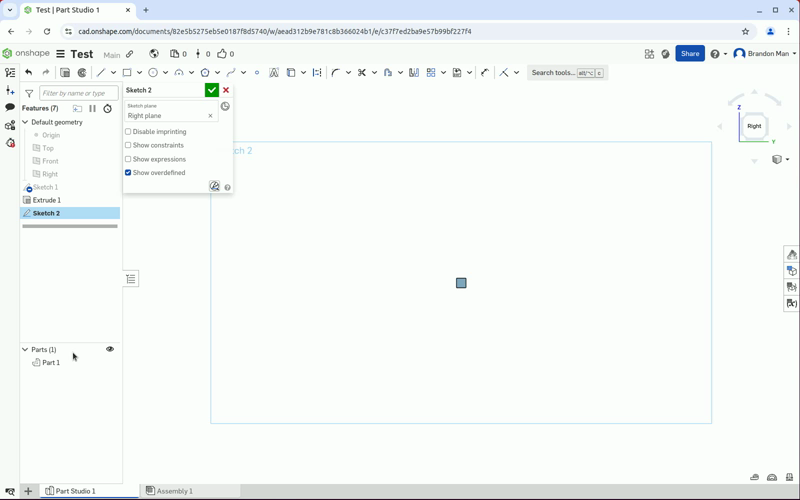
key(y)
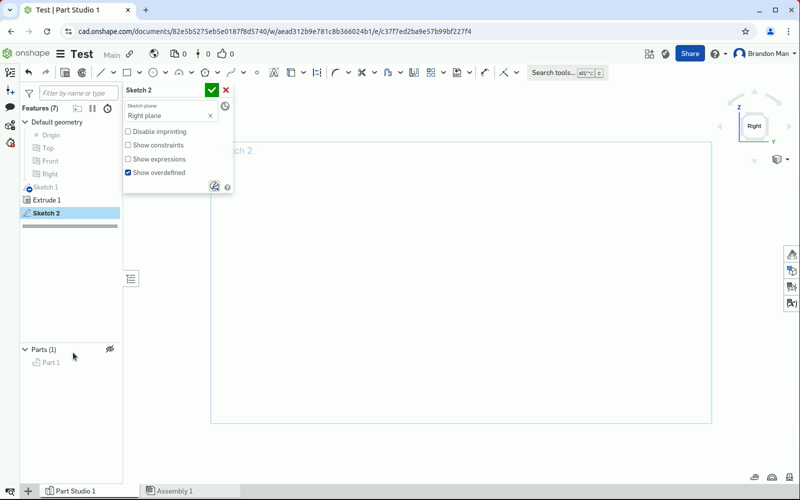
key(l)
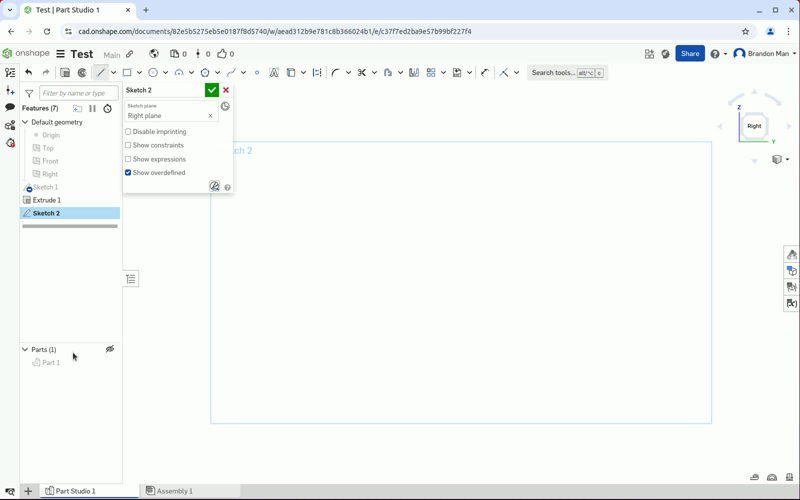
key_down(shift)
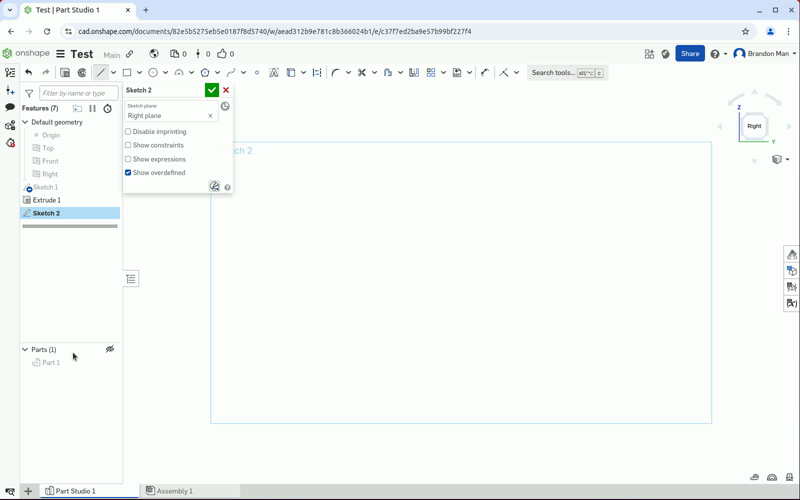
mouse_move(457, 286)
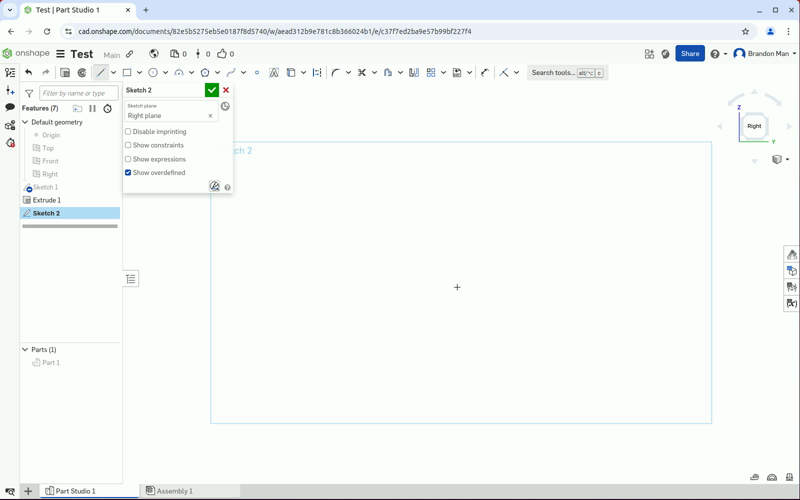
click(457, 286)
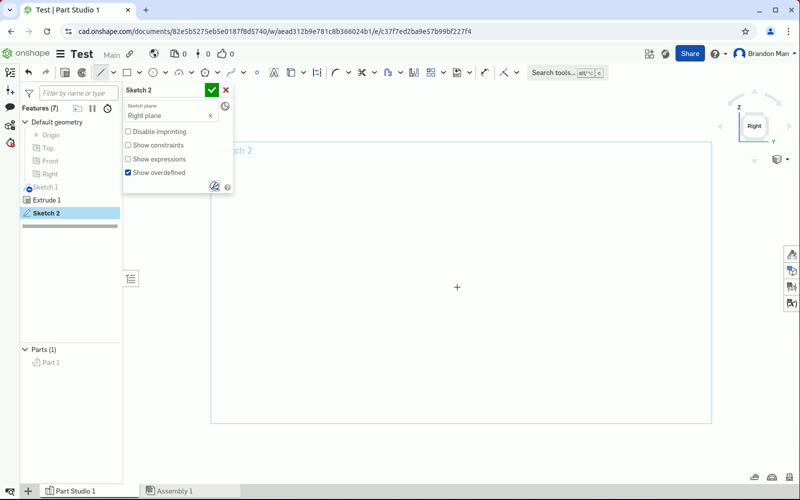
key_up(shift)
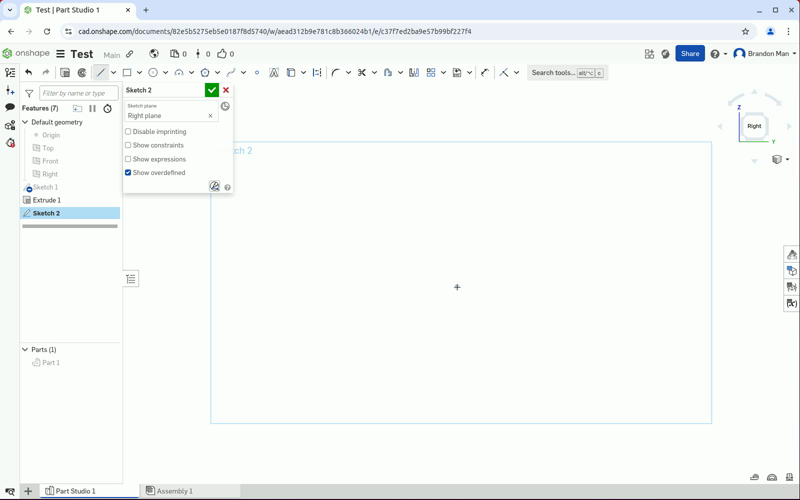
key_down(shift)
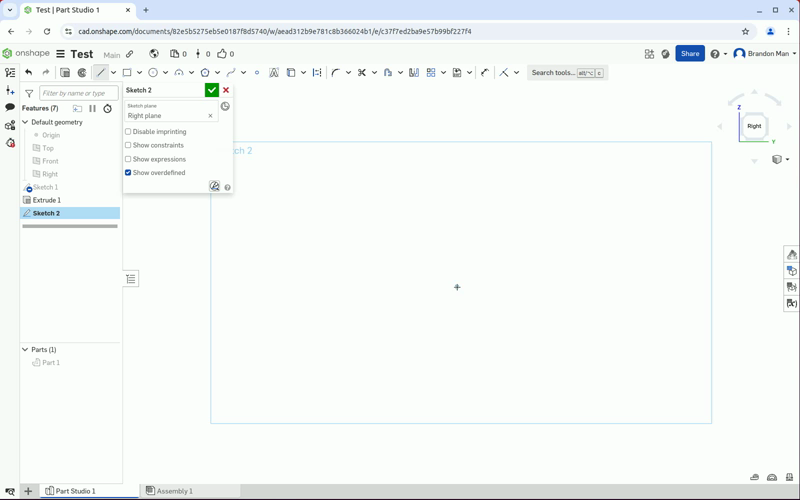
mouse_move(487, 286)
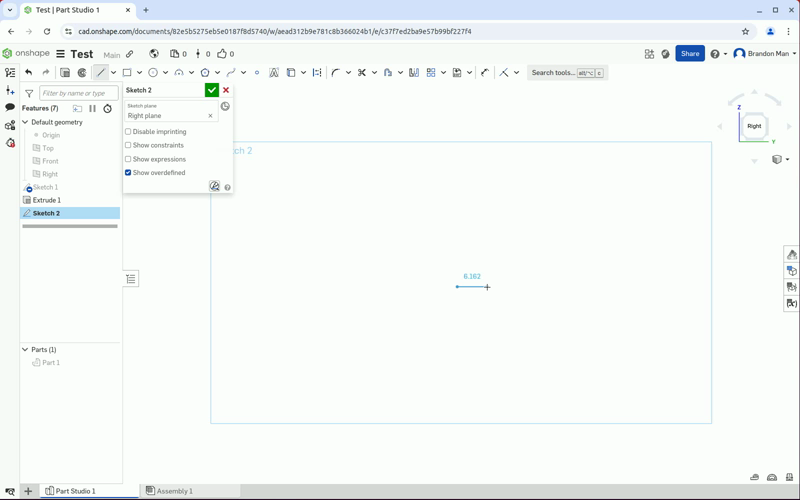
mouse_move(465, 286)
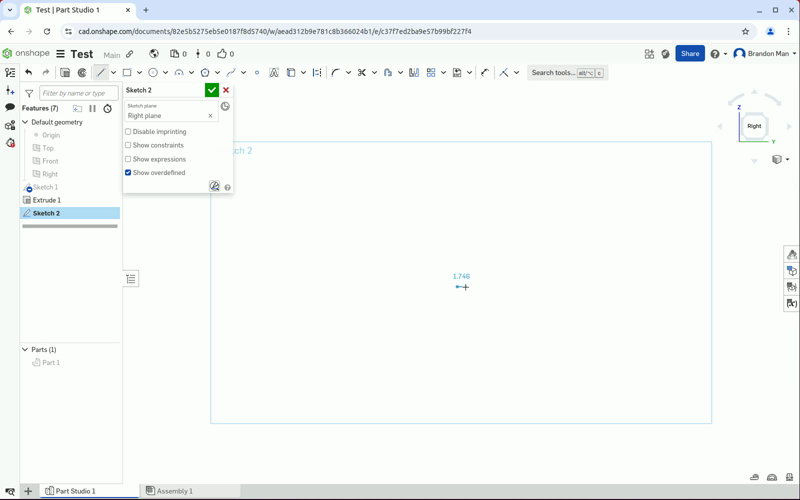
click(465, 286)
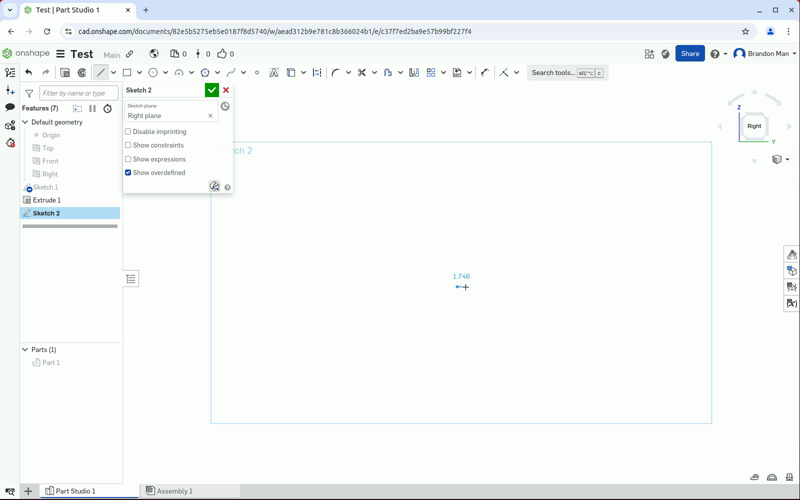
key_up(shift)
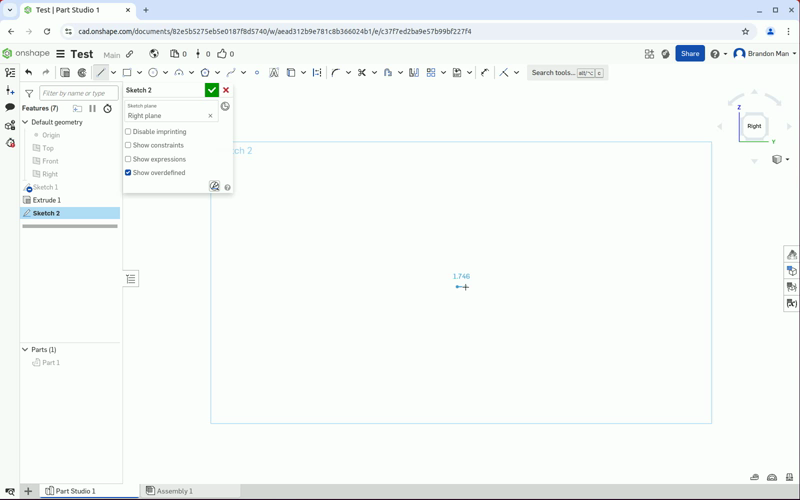
key_down(shift)
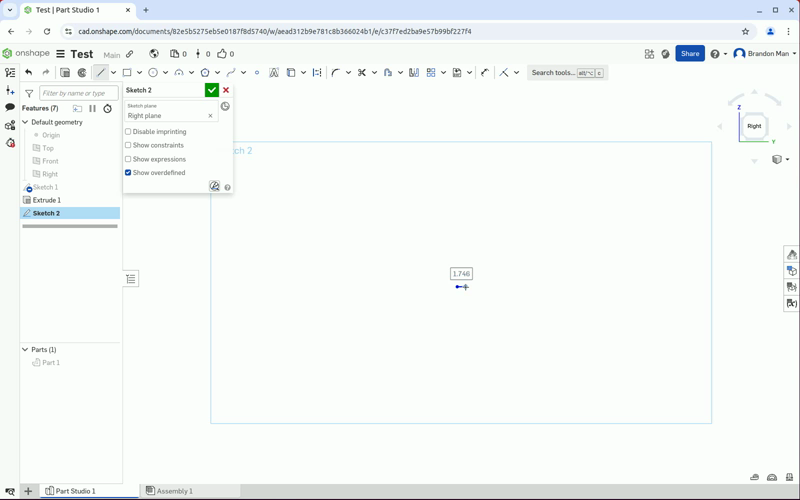
mouse_move(495, 286)
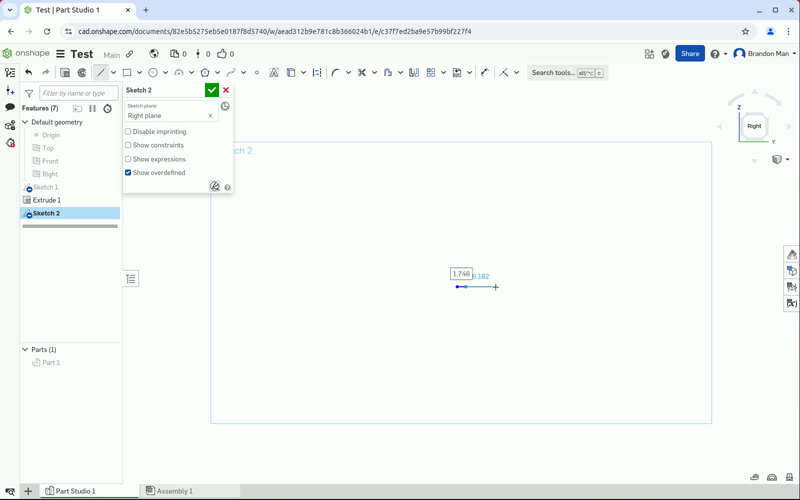
mouse_move(465, 278)
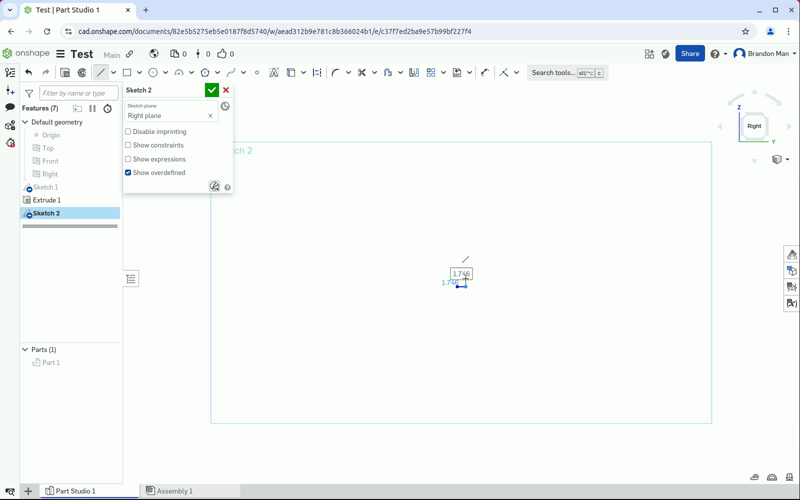
click(465, 278)
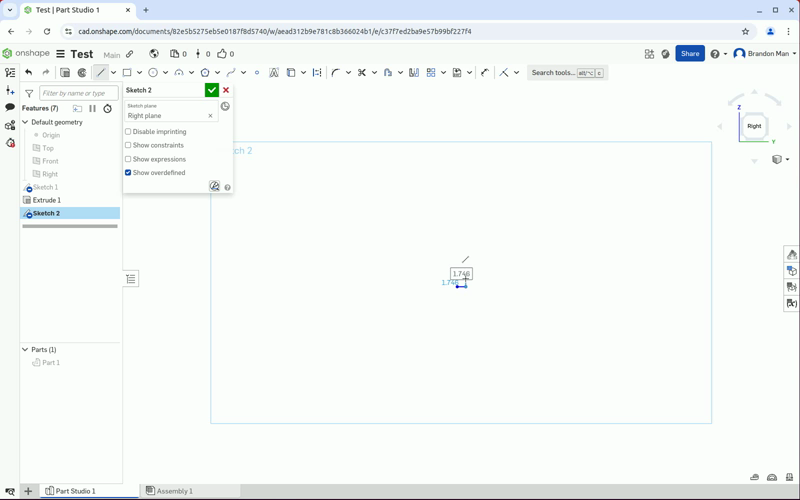
key_up(shift)
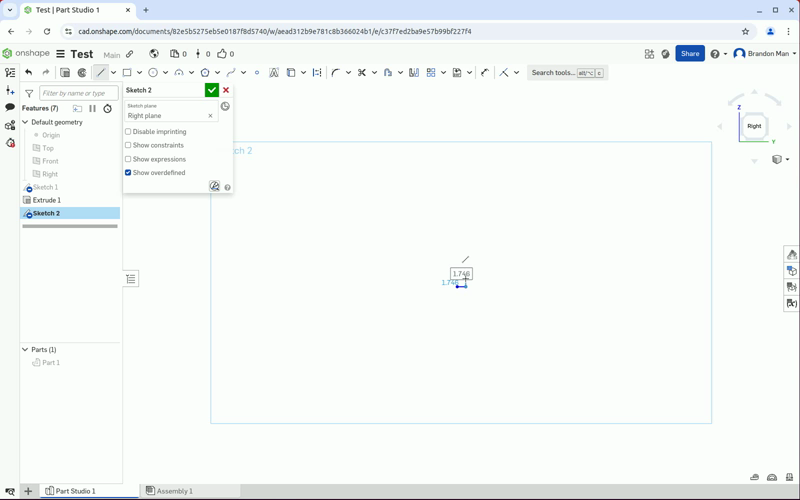
key_down(shift)
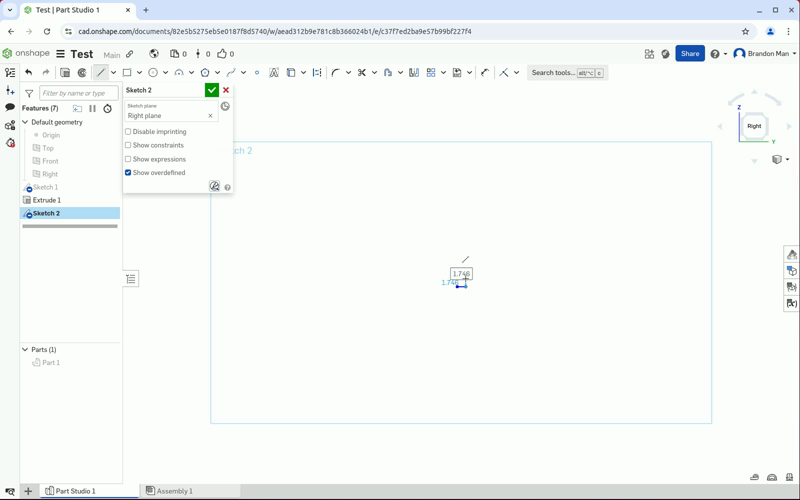
mouse_move(495, 278)
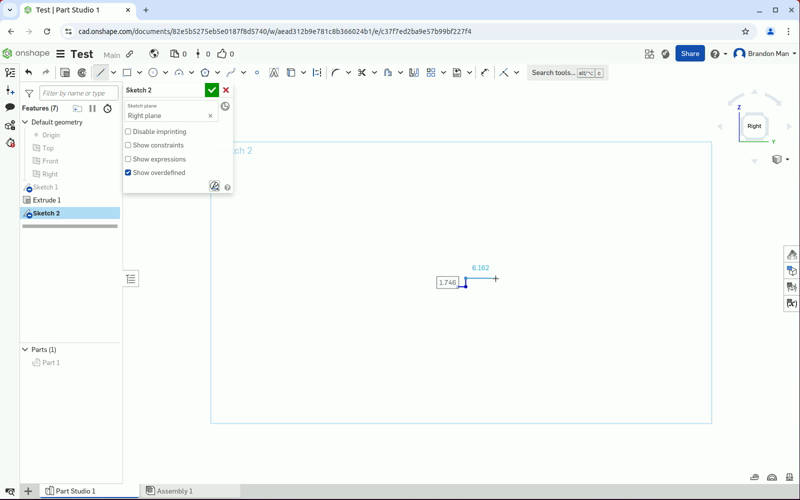
mouse_move(457, 278)
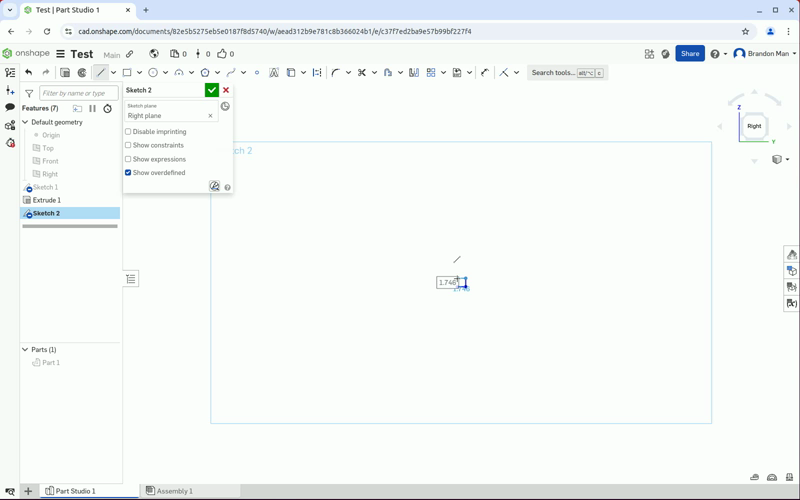
click(457, 278)
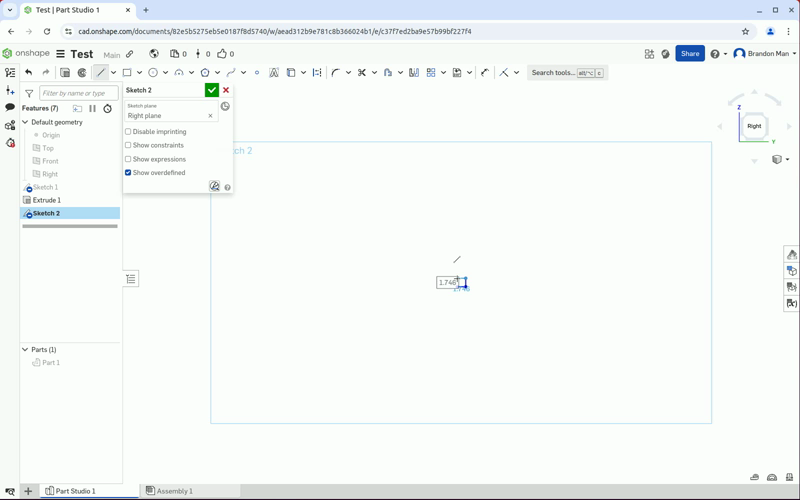
key_up(shift)
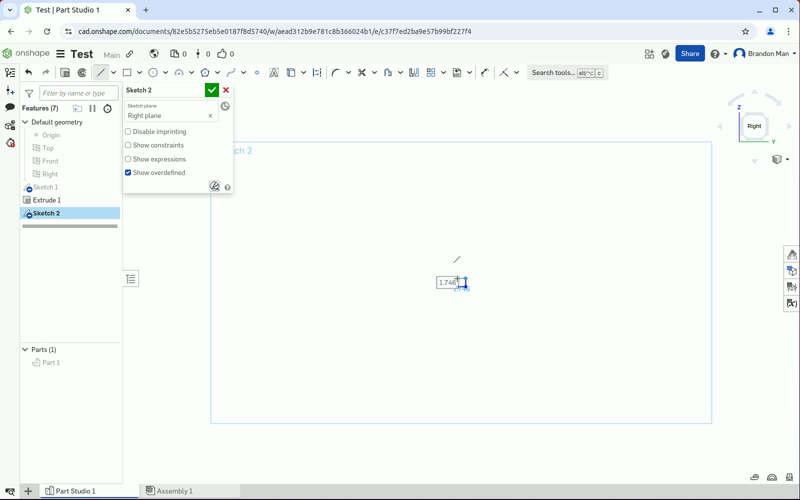
mouse_move(487, 278)
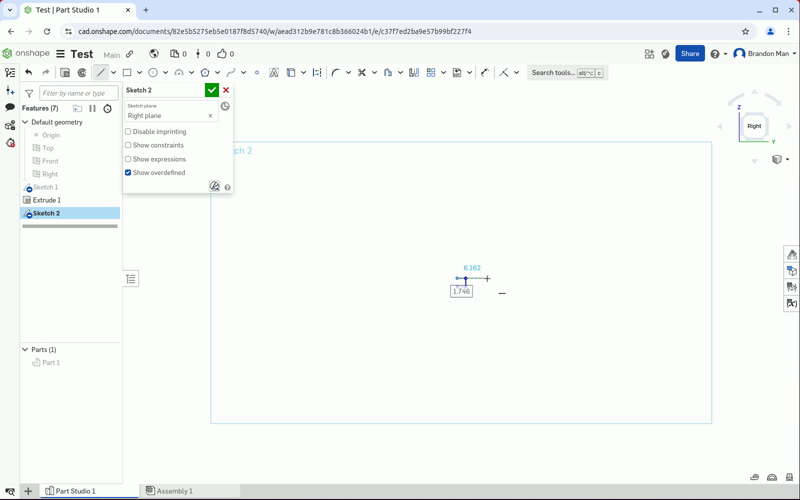
key_down(shift)
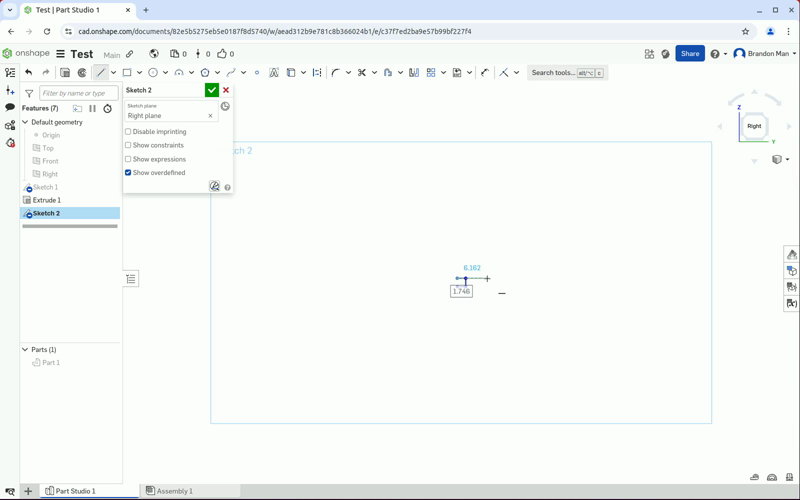
mouse_move(457, 286)
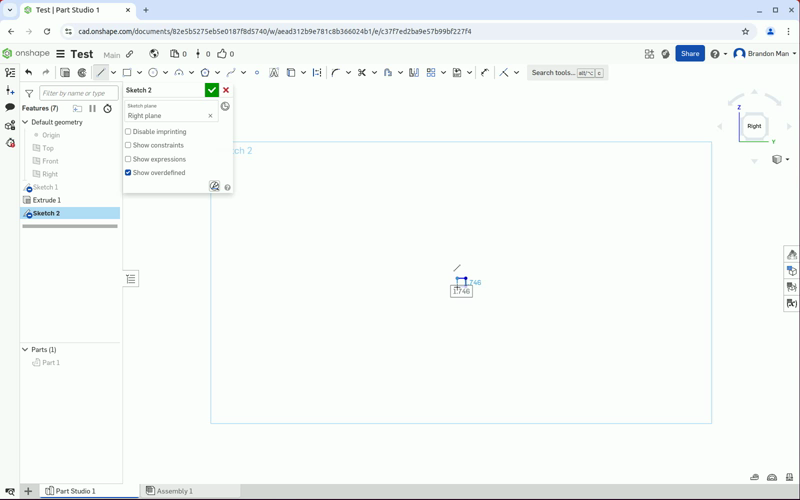
key_up(shift)
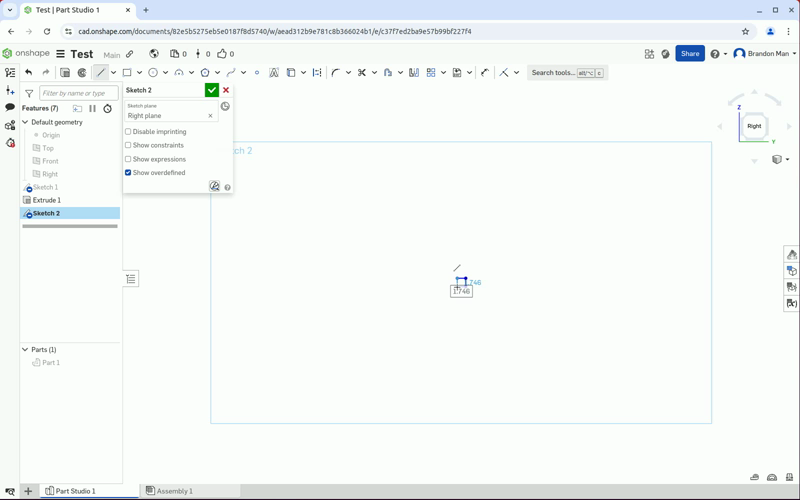
click(457, 286)
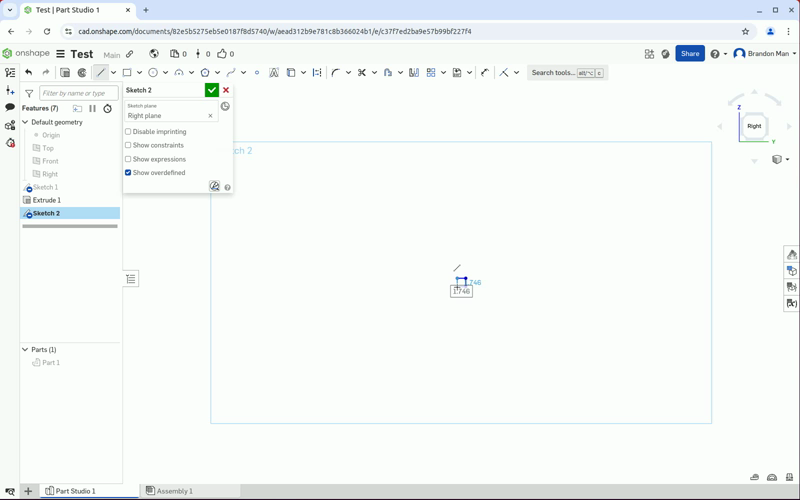
key(esc)
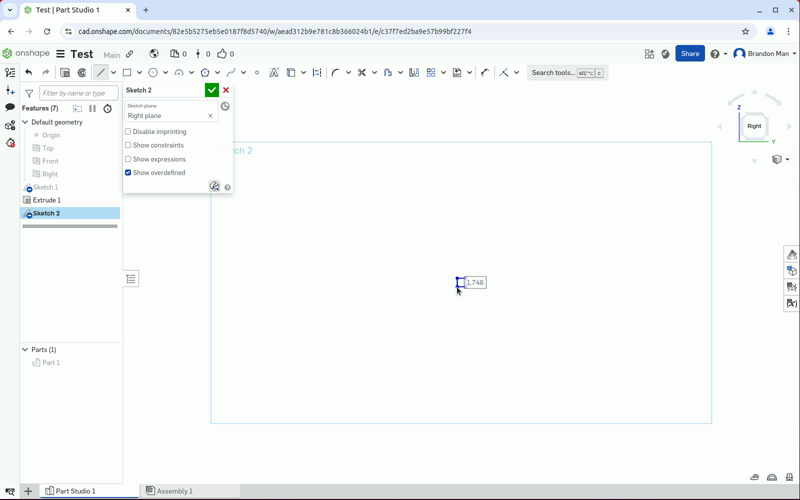
mouse_move(462, 282)
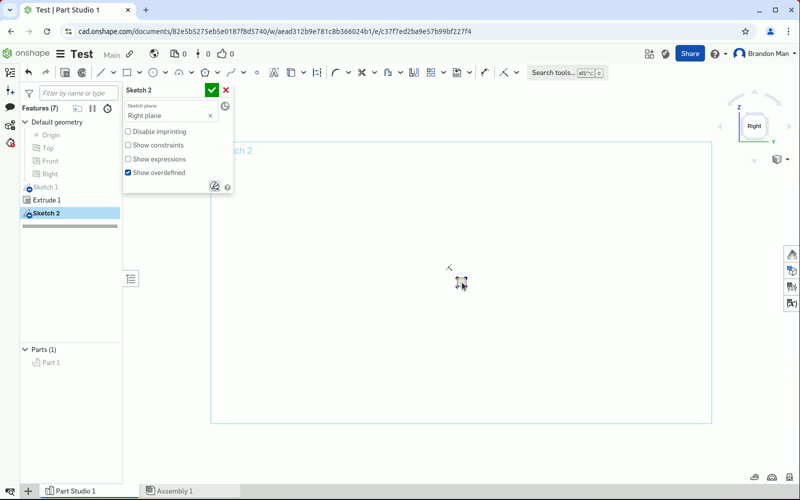
scroll(6)
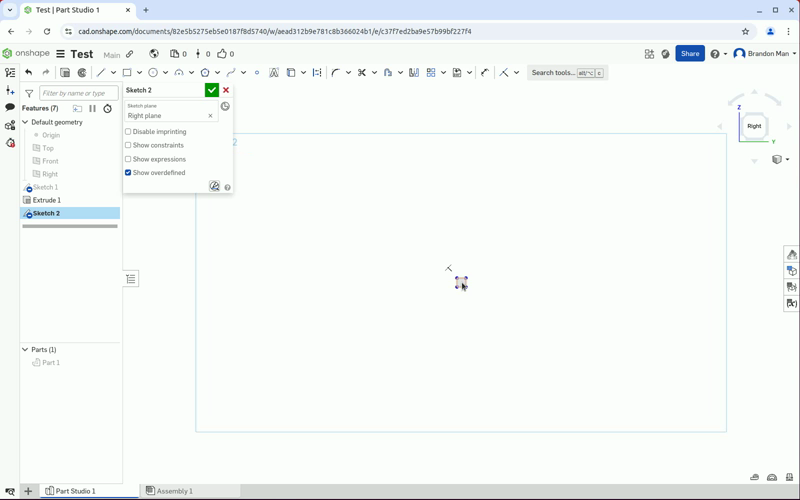
scroll(6)
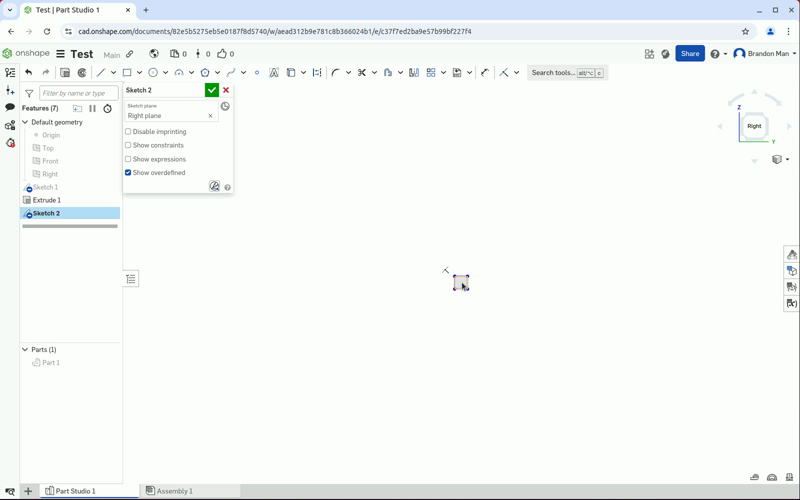
scroll(6)
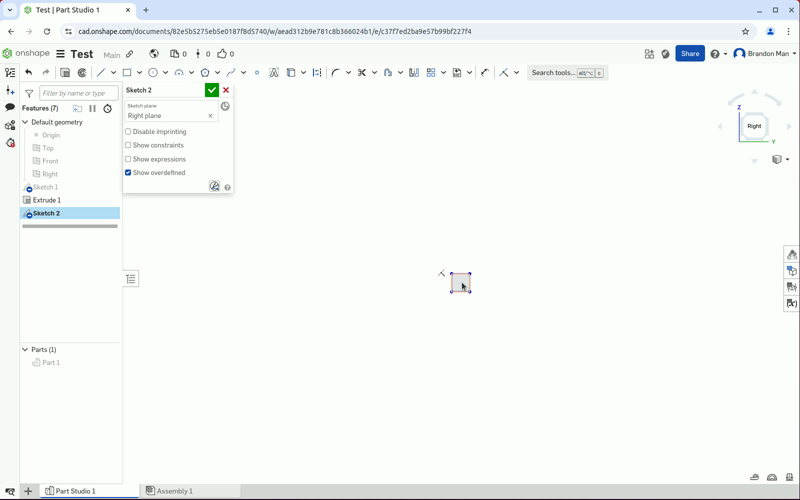
scroll(6)
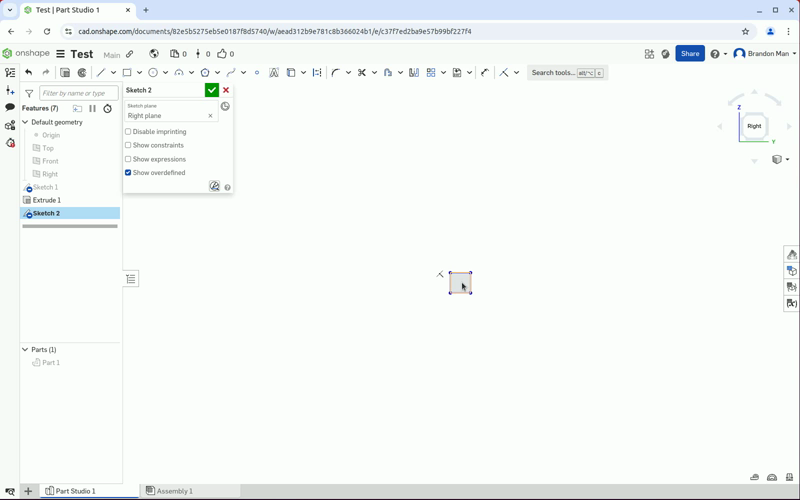
scroll(6)
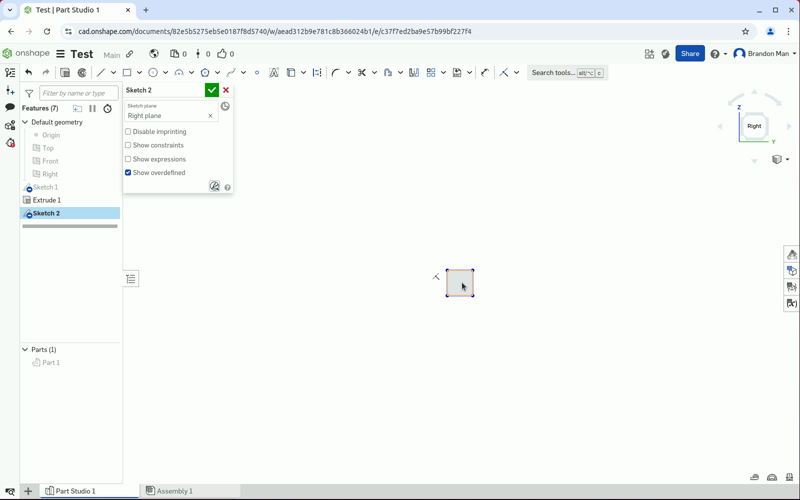
scroll(6)
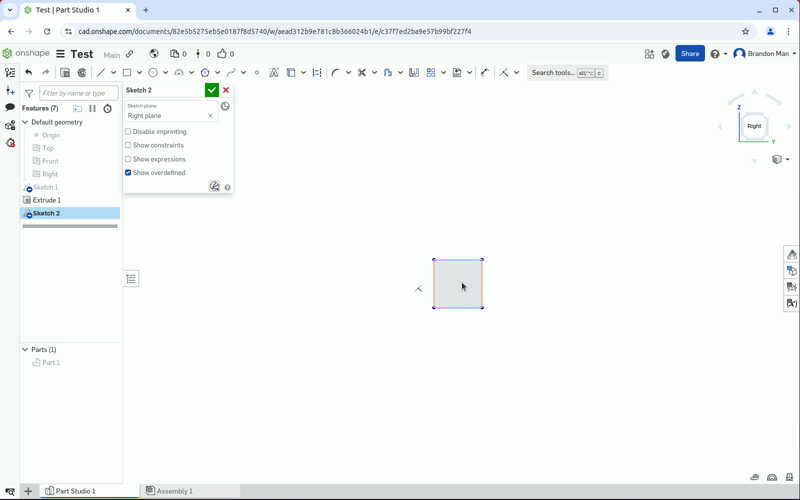
scroll(6)
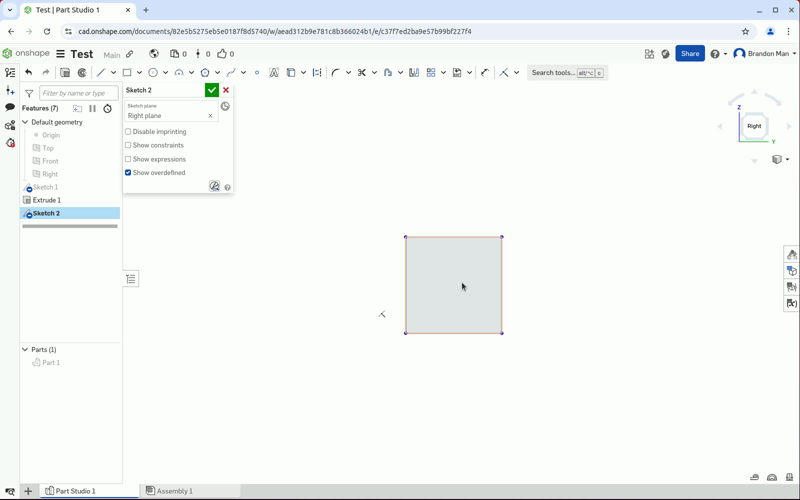
click(462, 282)
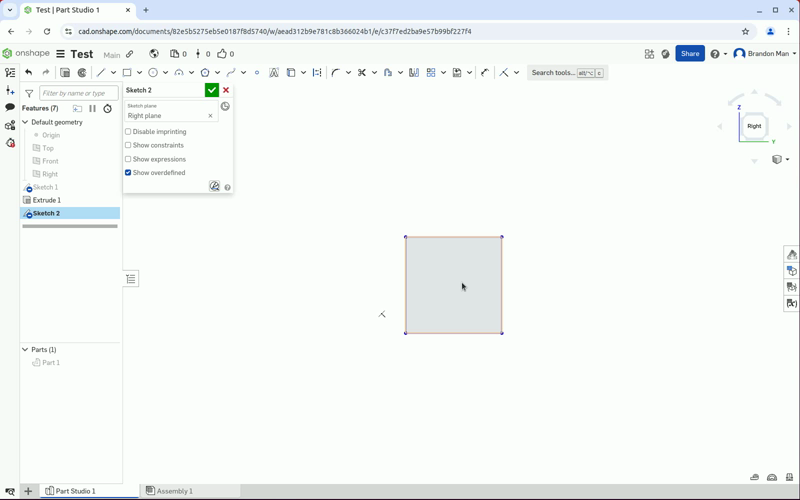
scroll(-6)
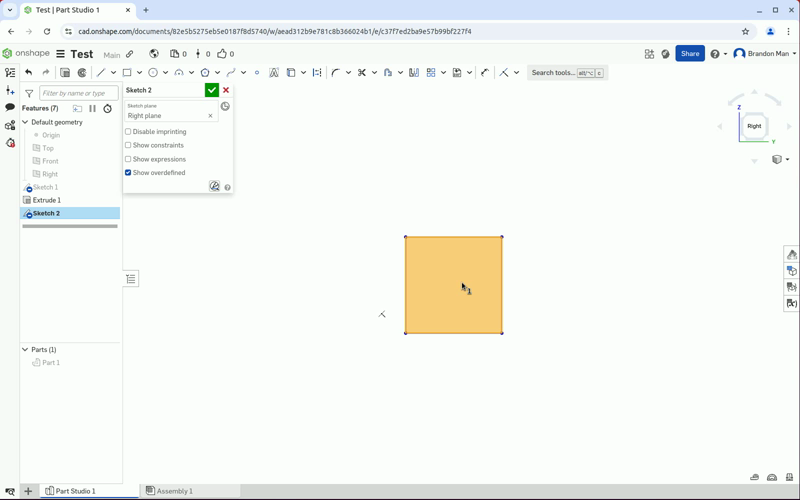
scroll(-6)
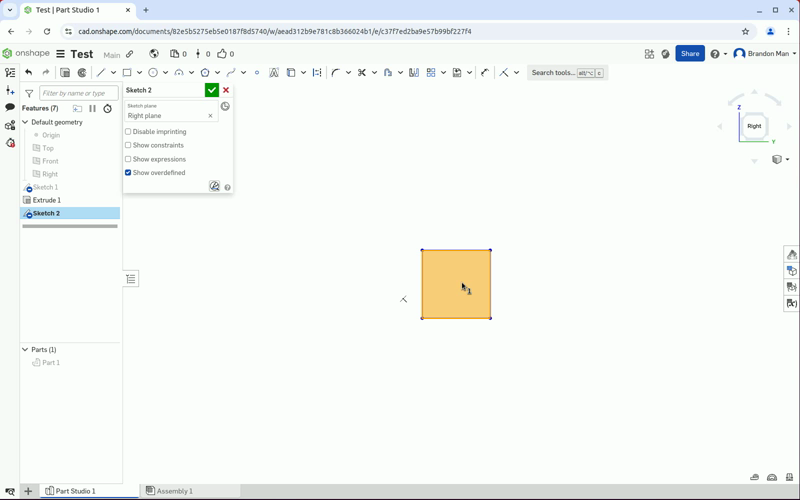
scroll(-6)
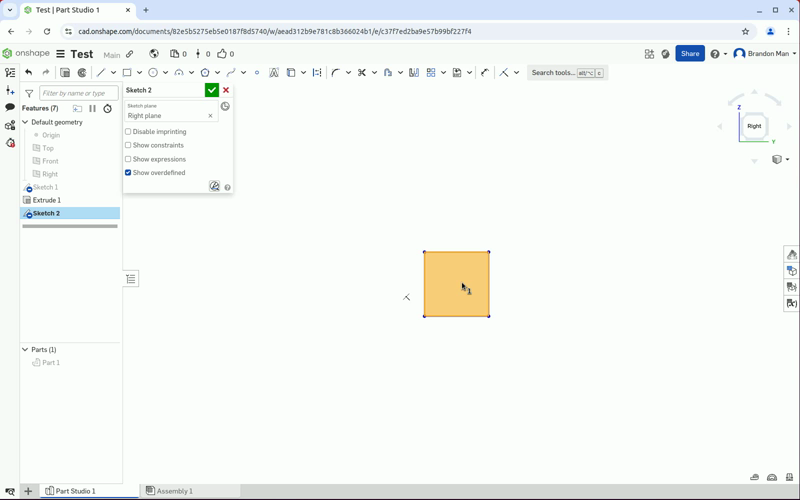
scroll(-6)
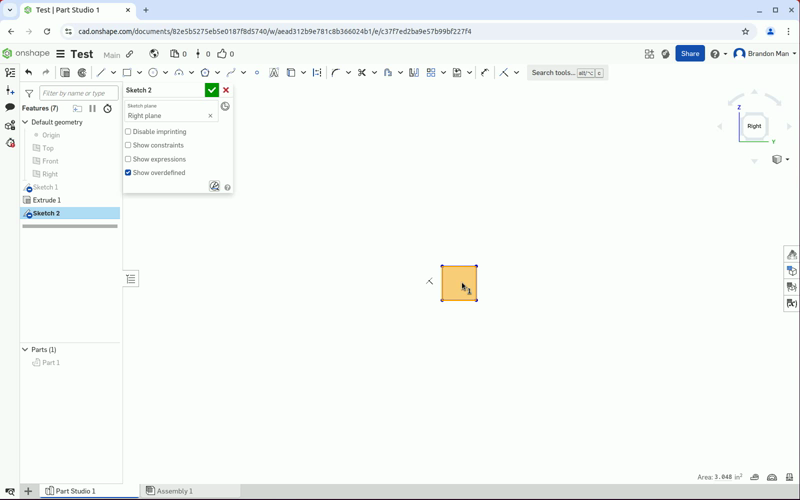
scroll(-6)
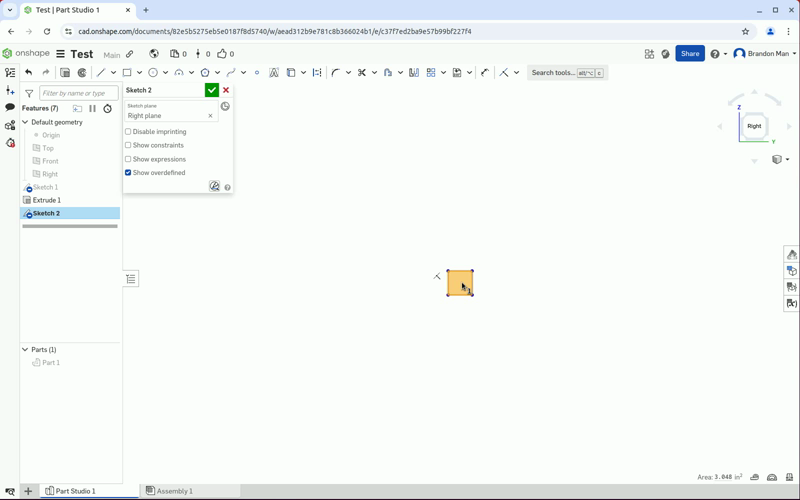
scroll(-6)
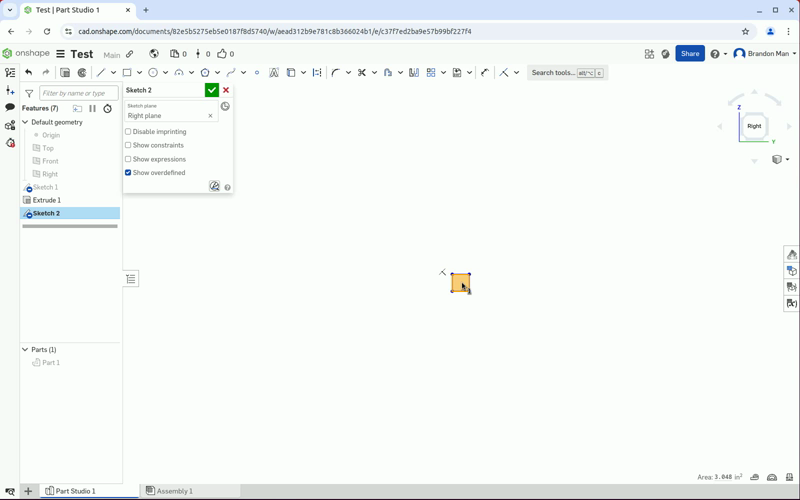
scroll(-6)
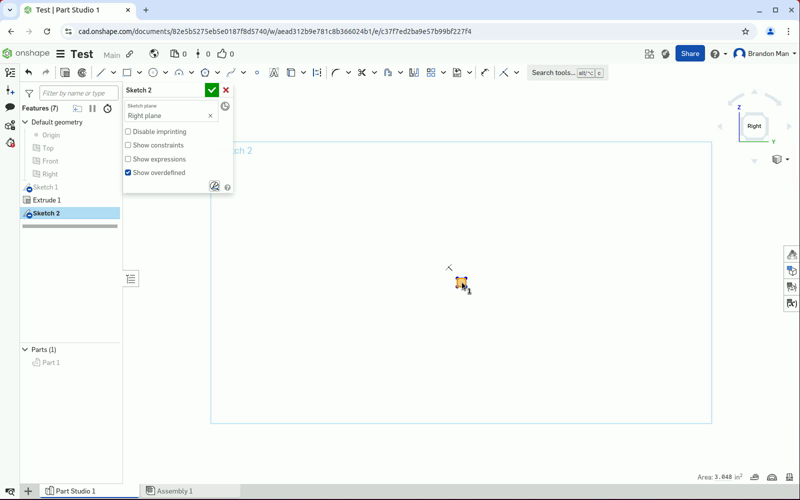
mouse_move(73, 352)
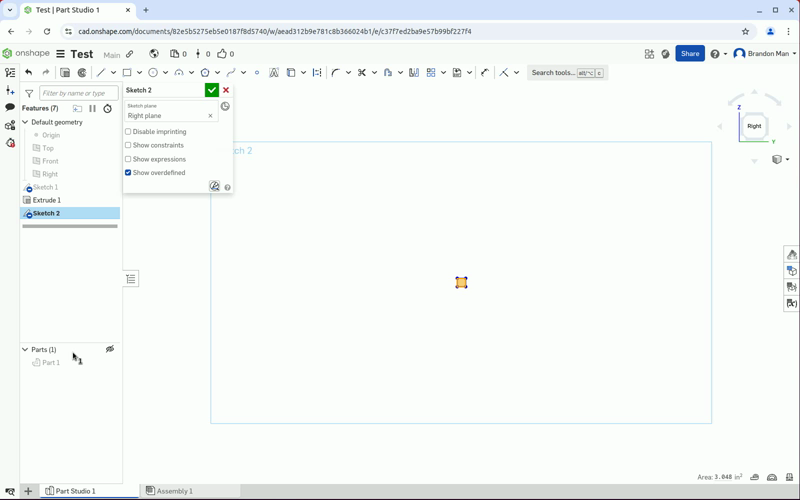
key(shift+y)
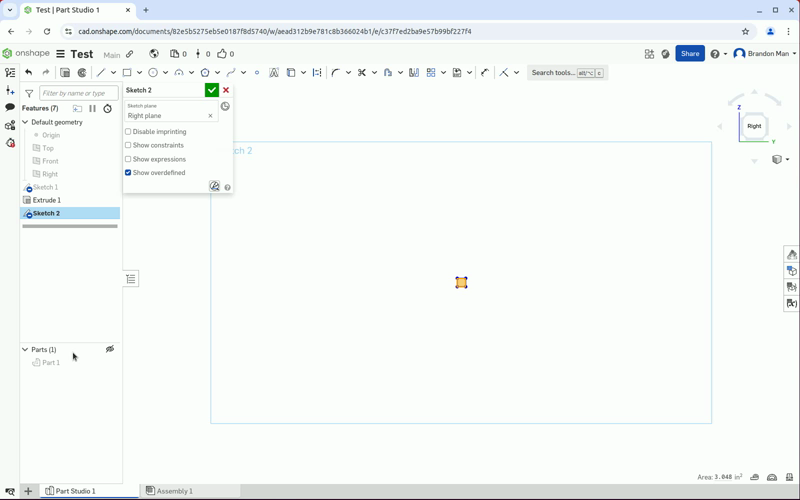
key(shift+e)
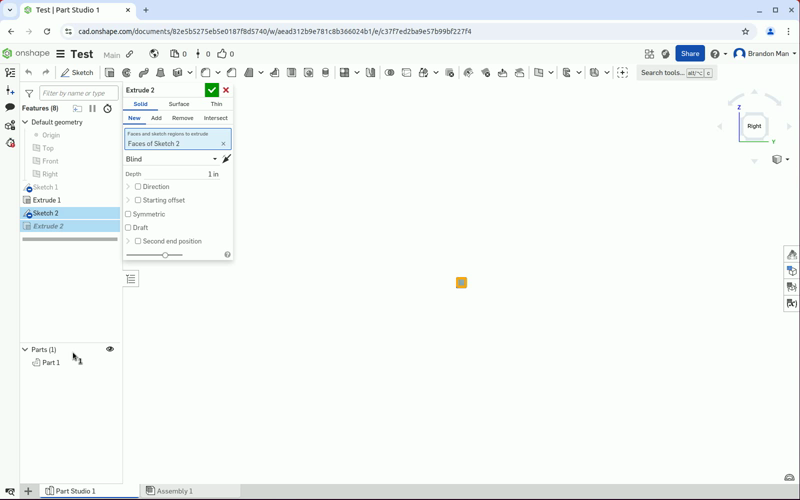
mouse_move(143, 106)
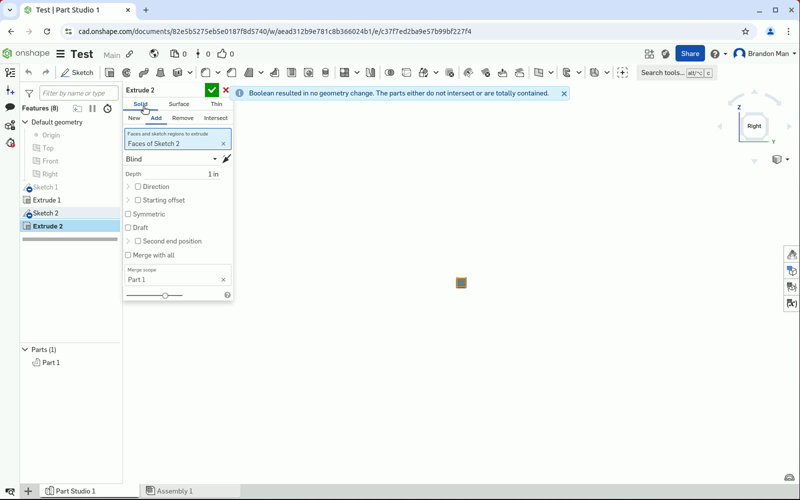
click(143, 106)
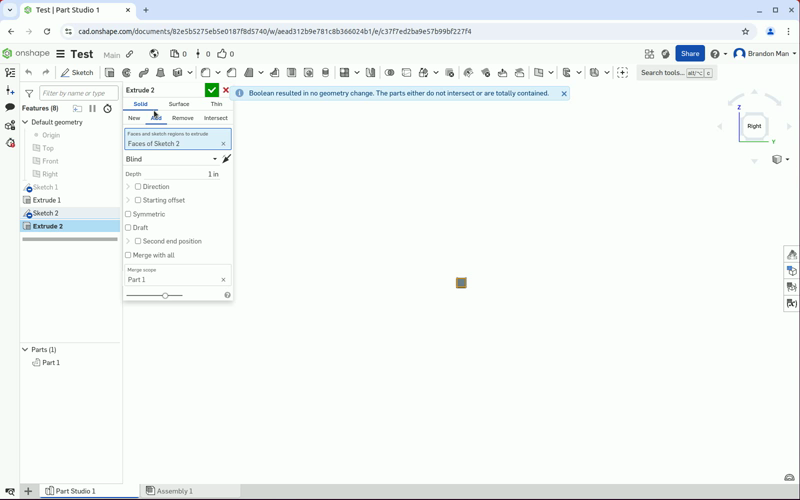
mouse_move(186, 120)
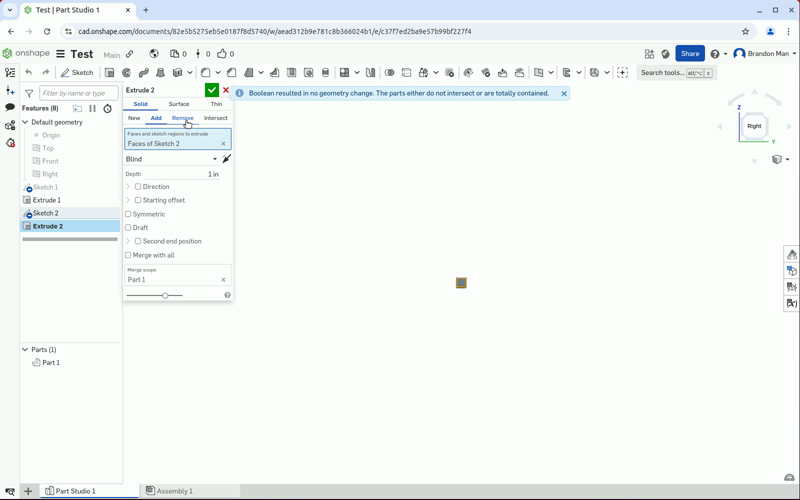
click(186, 120)
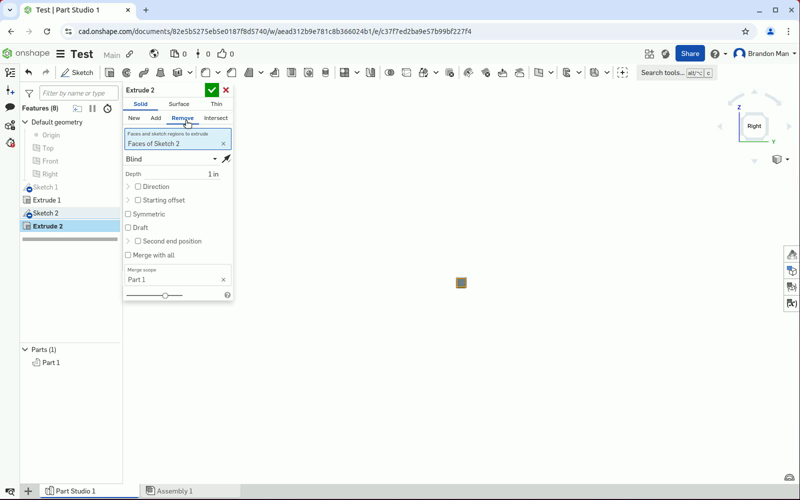
key(tab, 4)
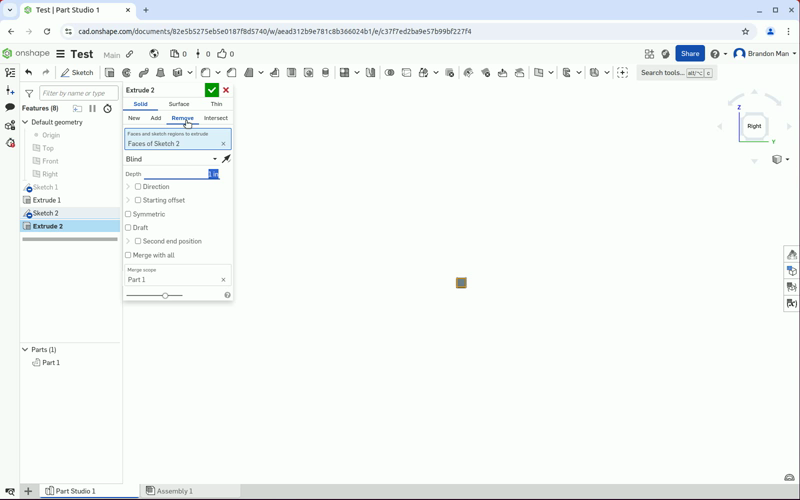
text(-46.216)
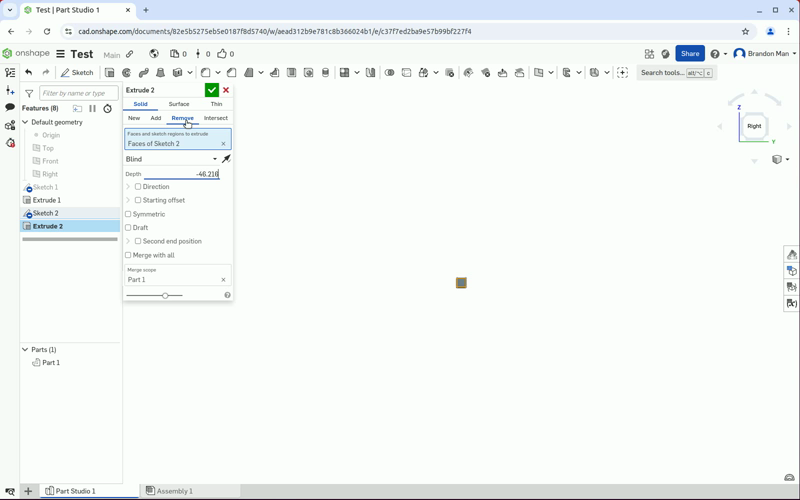
key(tab, 3)
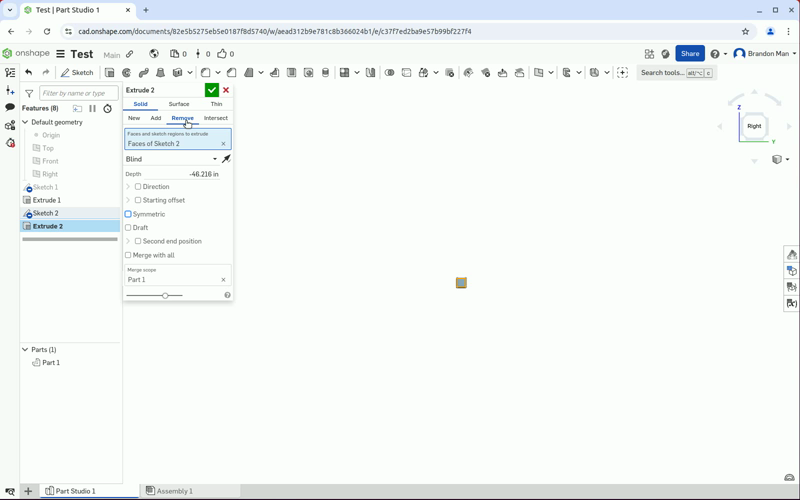
key(space)
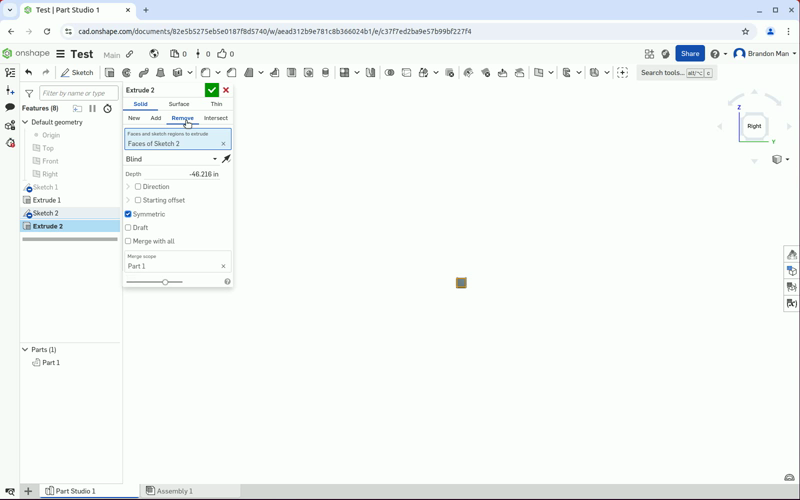
key(tab, 2)
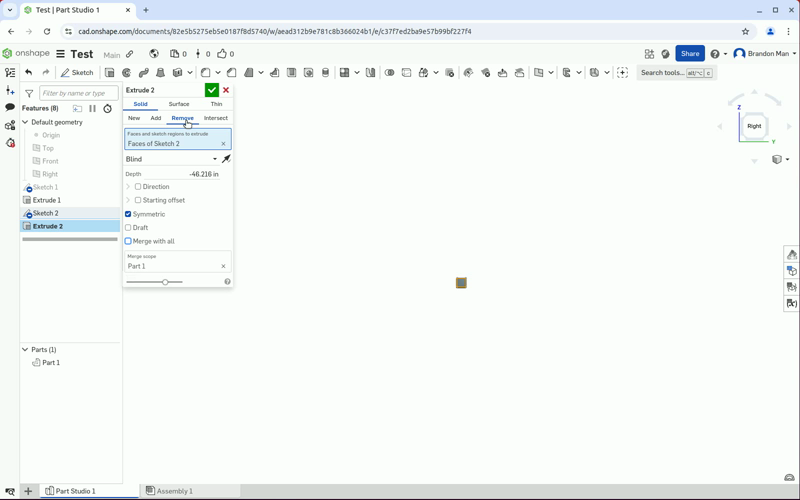
key(space)
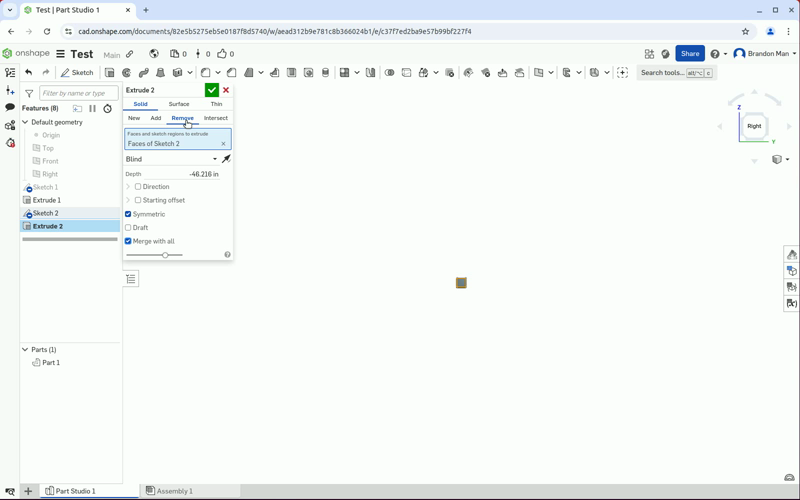
key(enter)
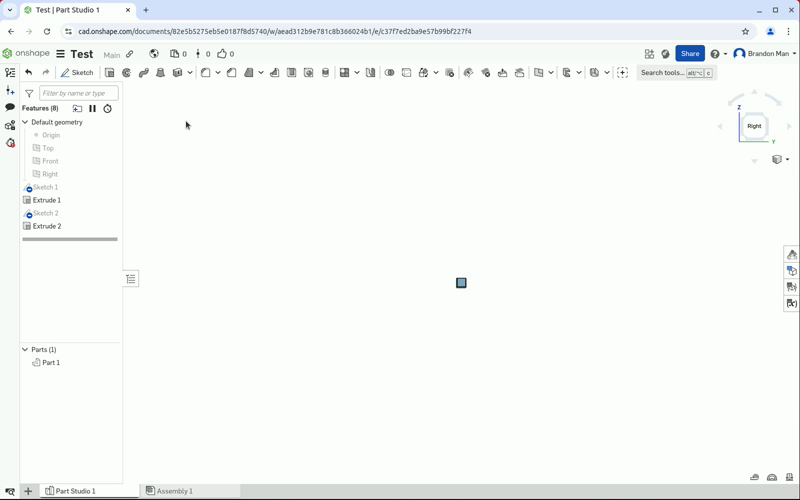
key(shift+h)
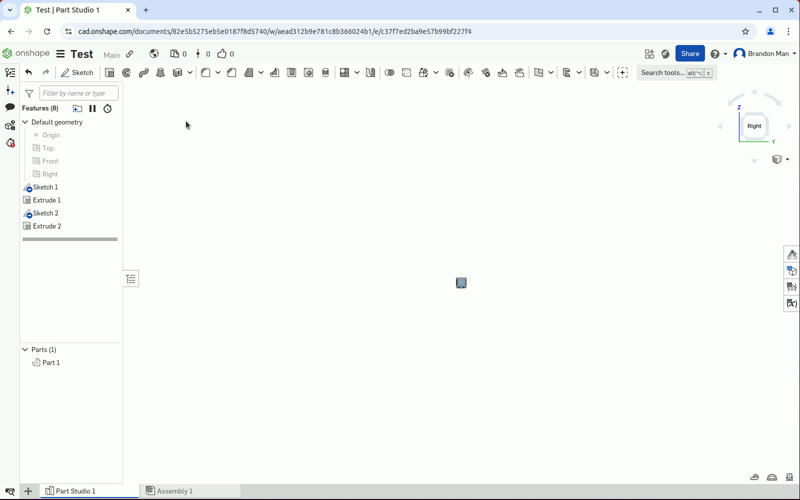
key(shift+h)
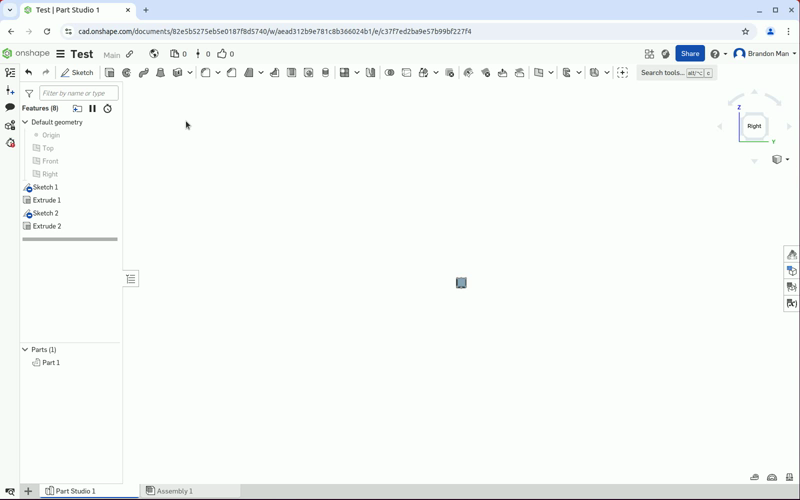
key(shift+7)
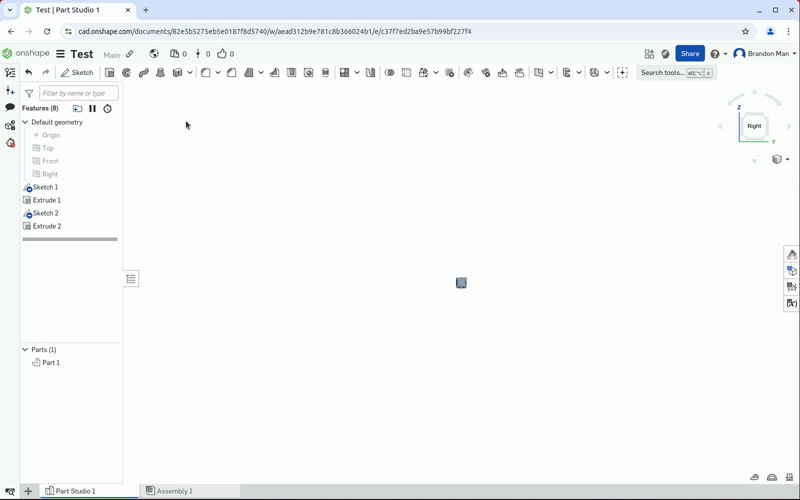
key(right, 2)
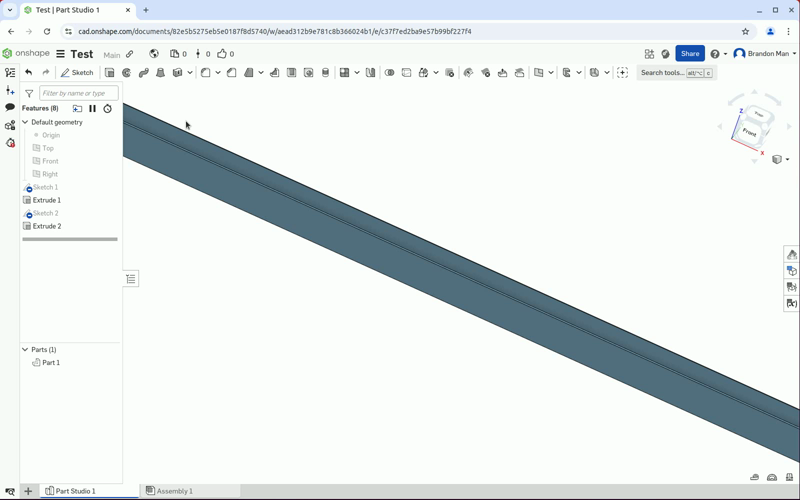
key(down, 2)
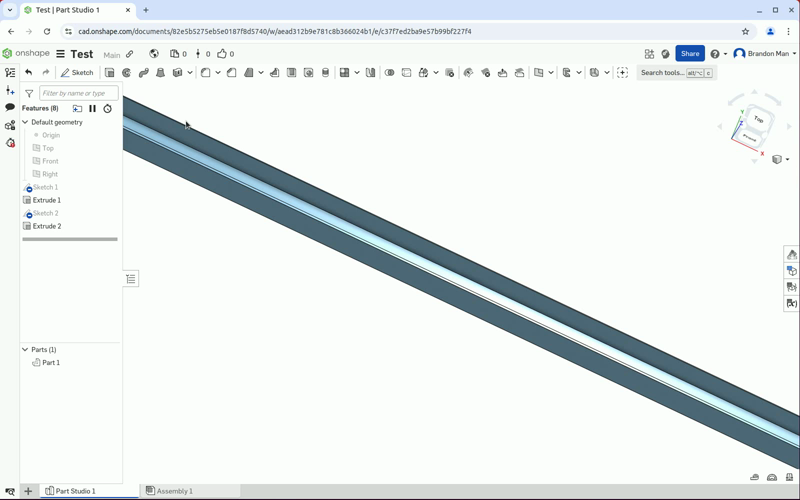
key(up, 2)
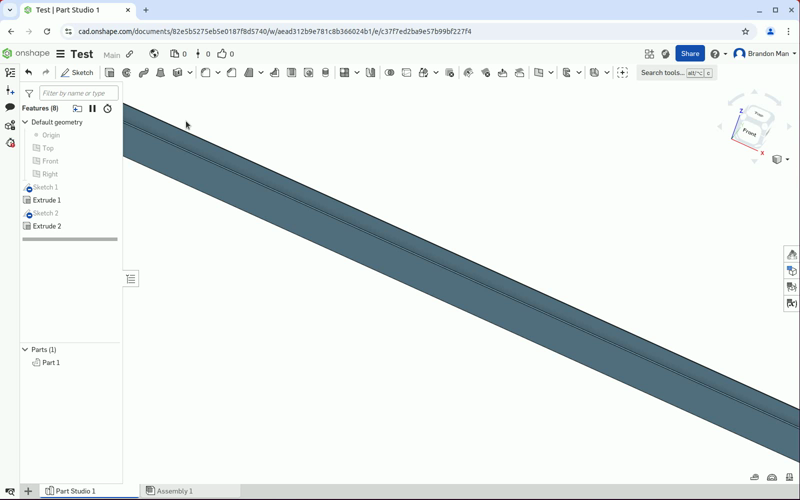
key(left, 2)
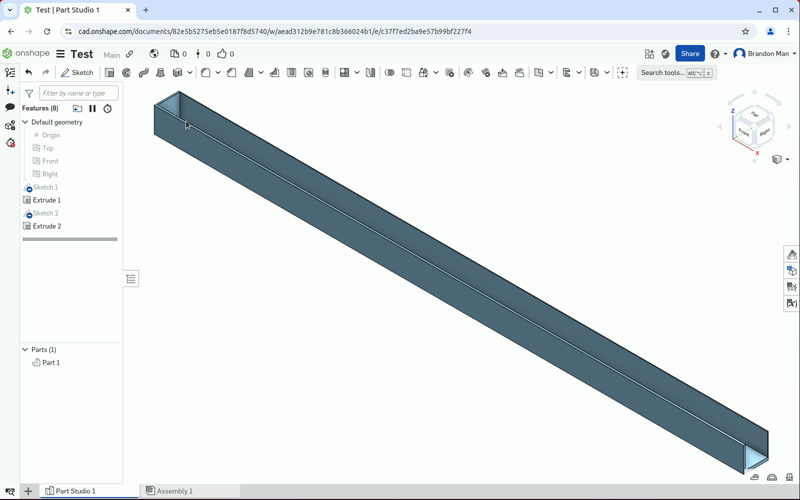
mouse_move(73, 189)
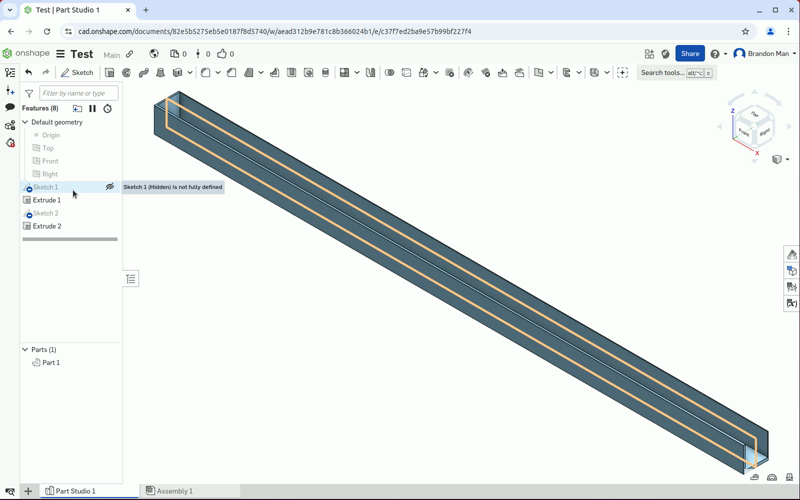
click(73, 189)